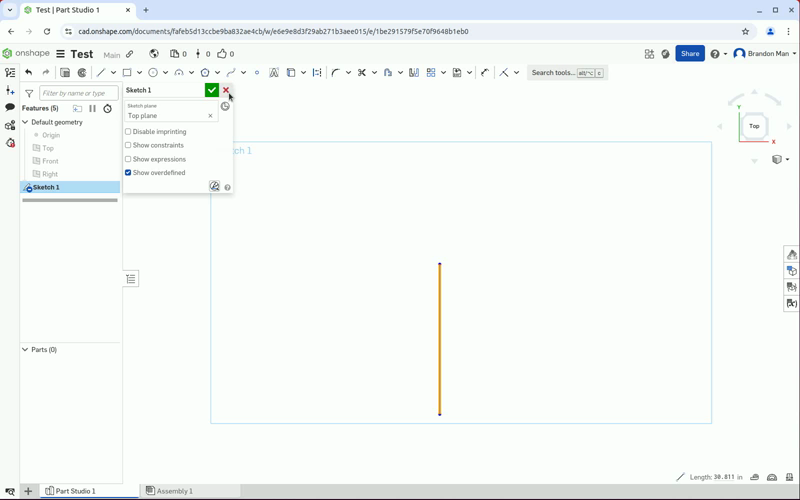
key(shift+h)
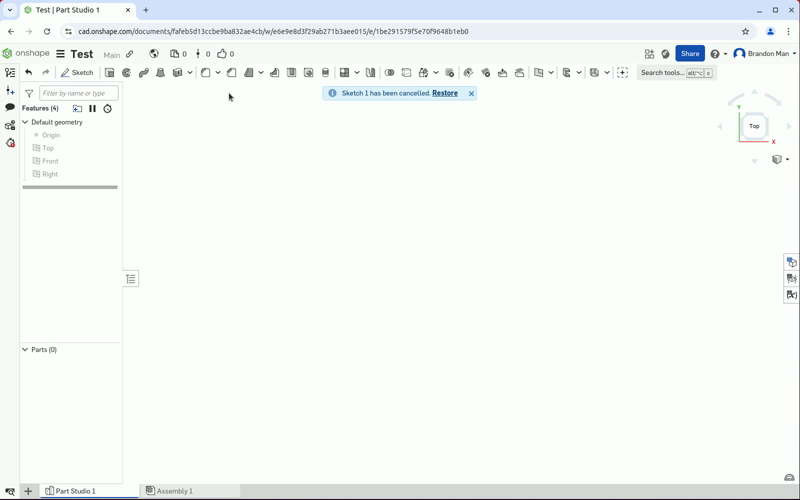
mouse_move(73, 352)
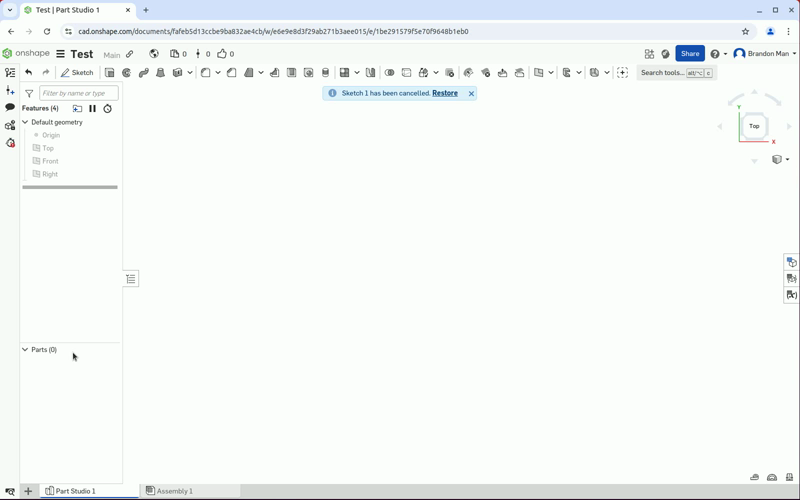
key(y)
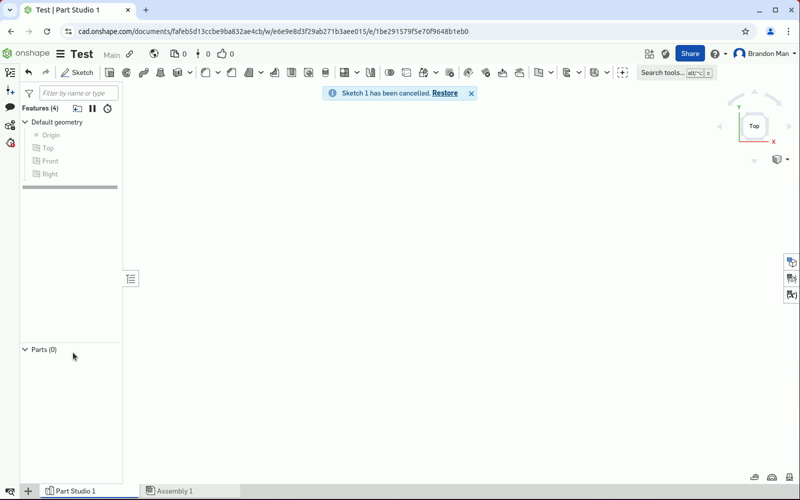
key(shift+p)
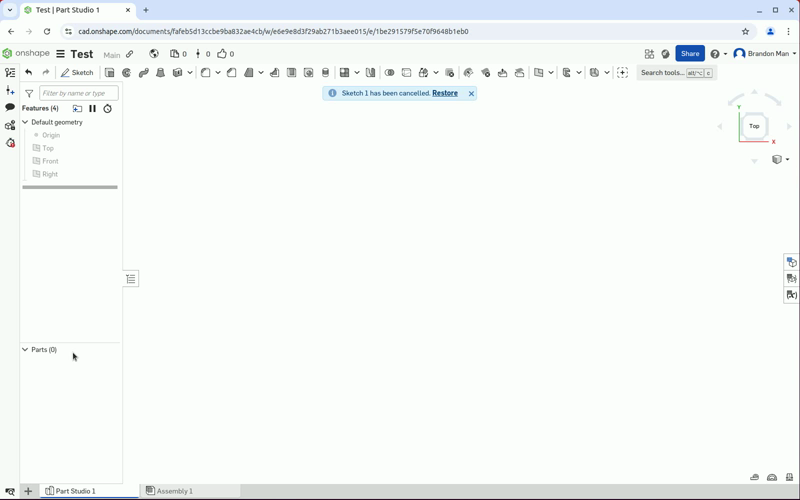
key(space)
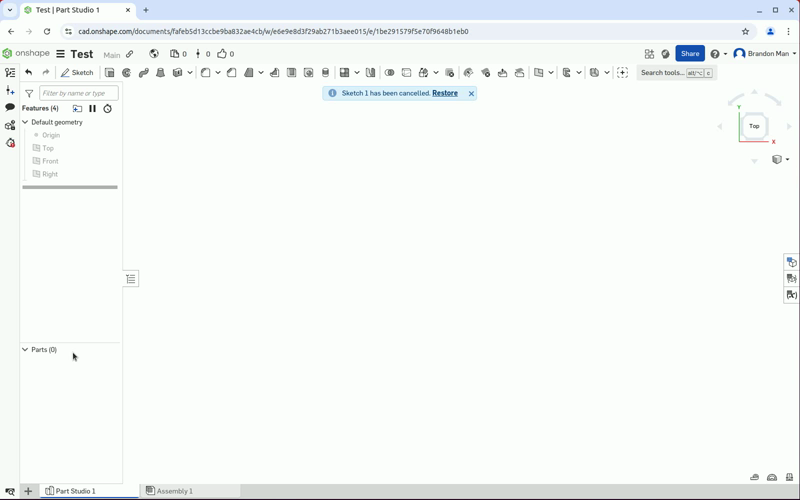
key_down(shift)
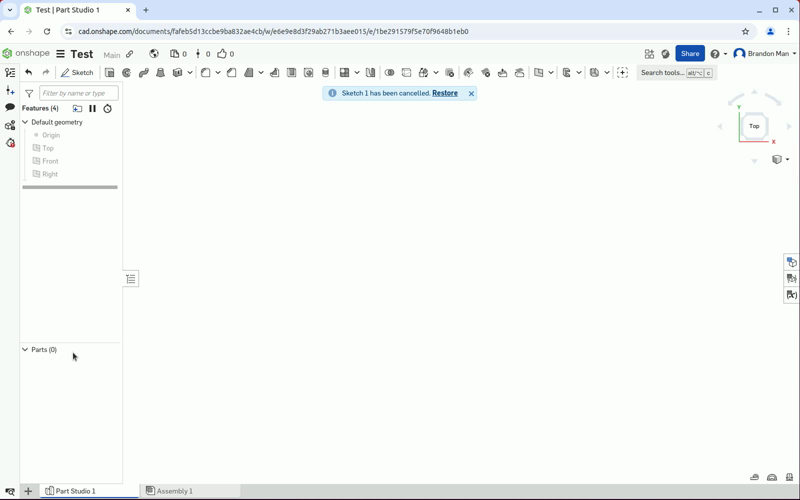
key(up)
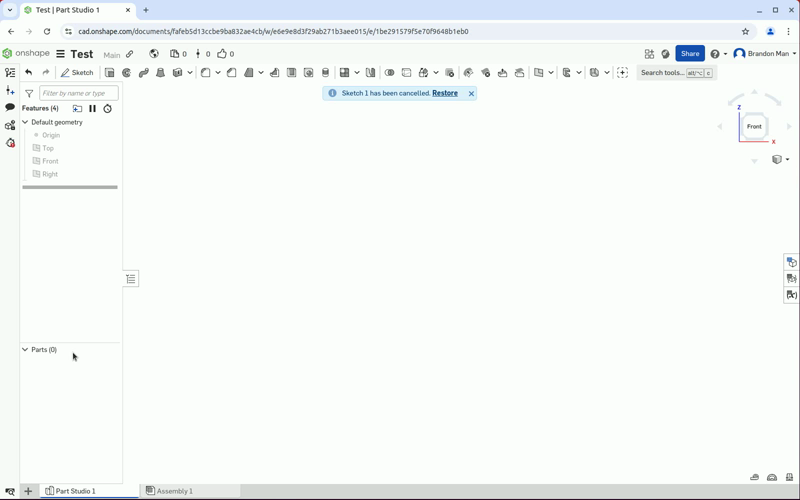
key_up(shift)
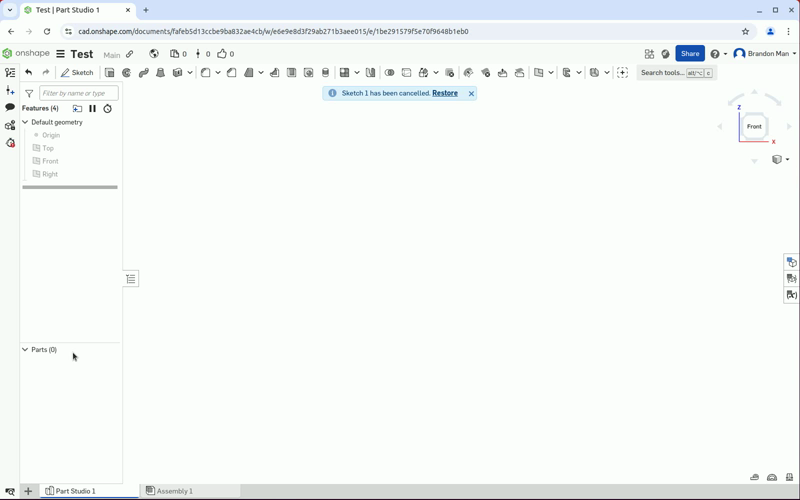
mouse_move(73, 352)
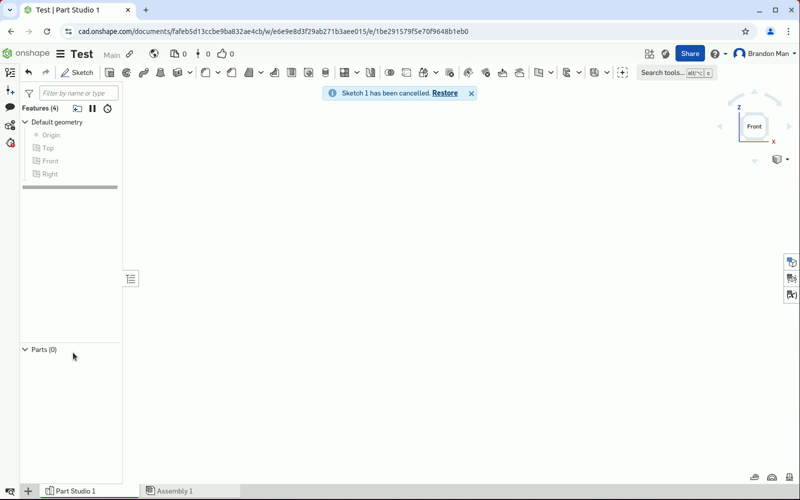
key(shift+y)
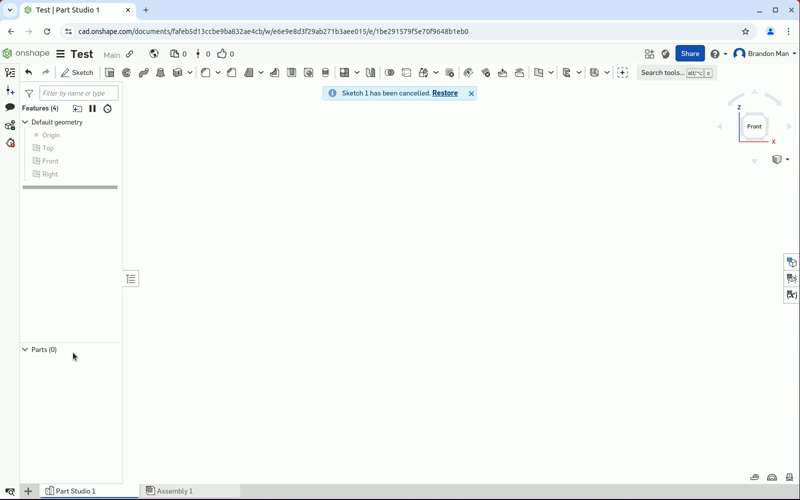
key(shift+s)
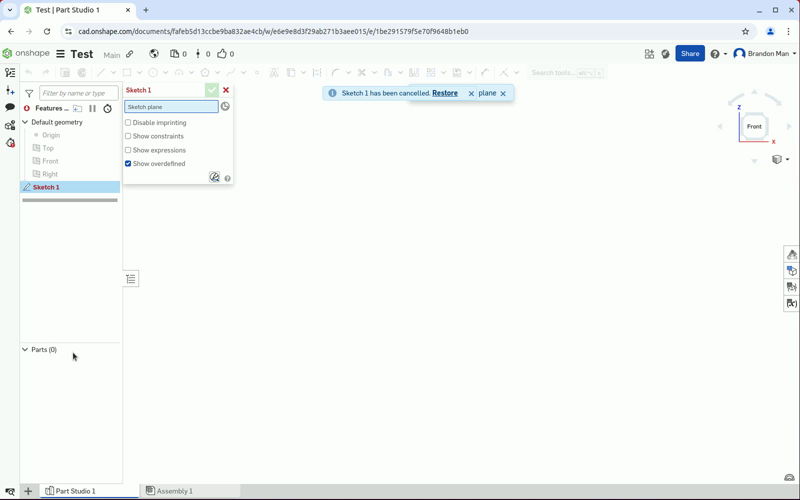
mouse_move(73, 163)
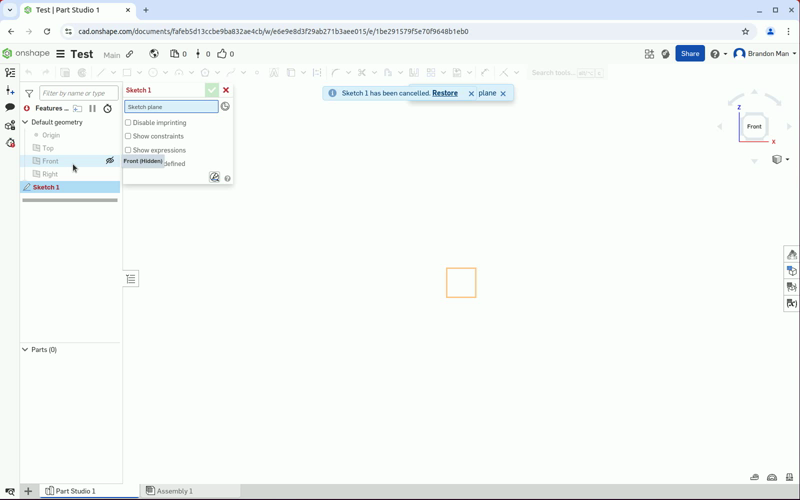
click(73, 163)
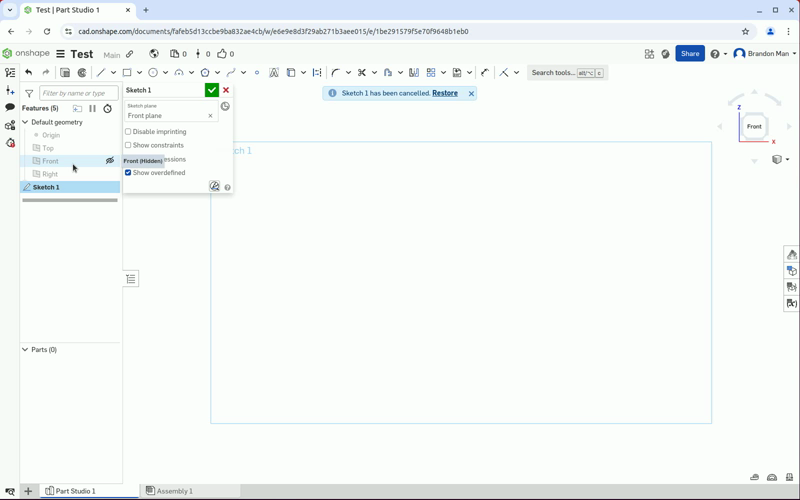
mouse_move(73, 352)
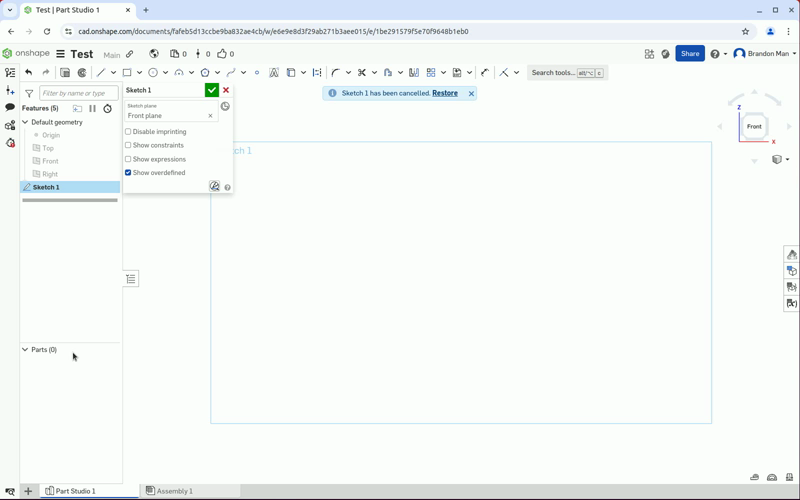
key(y)
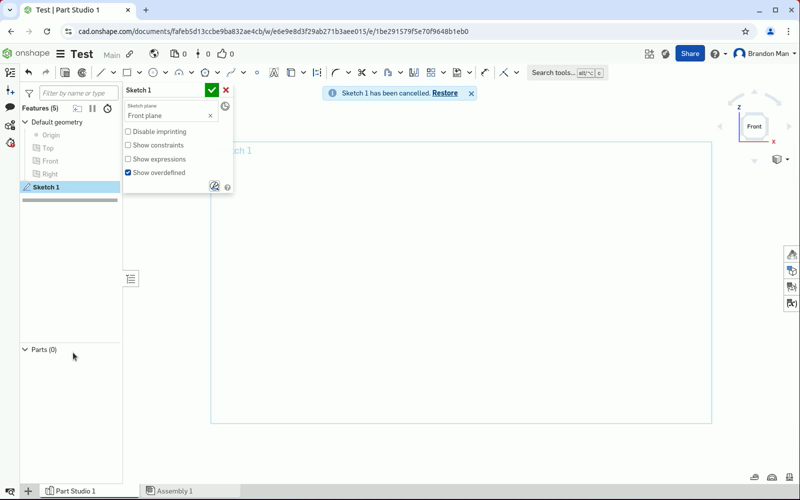
key(c)
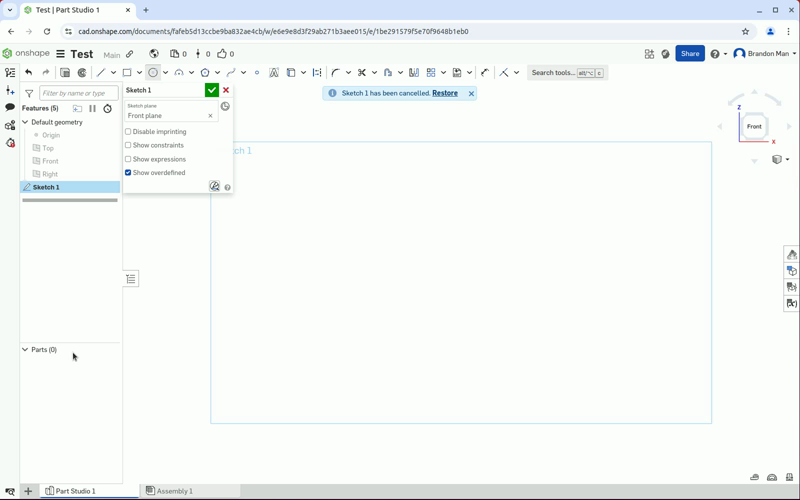
key_down(shift)
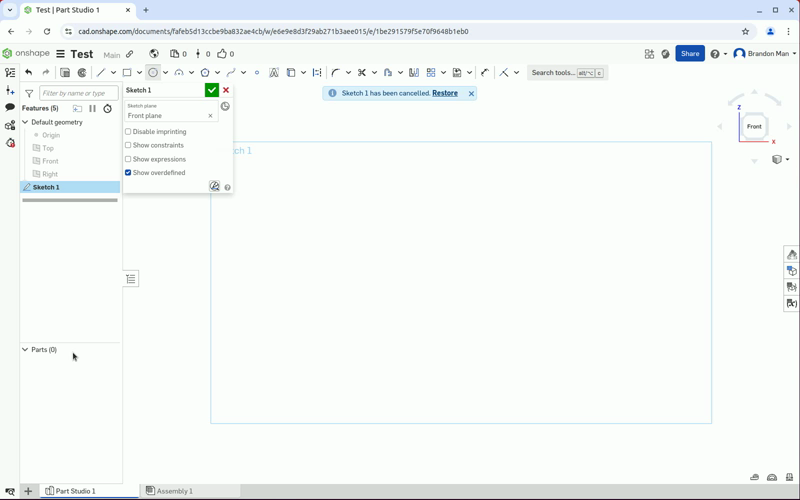
mouse_move(461, 282)
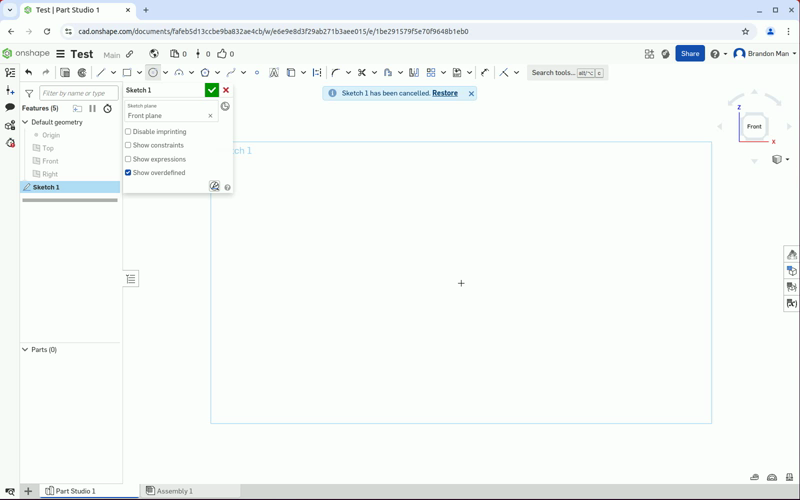
click(461, 282)
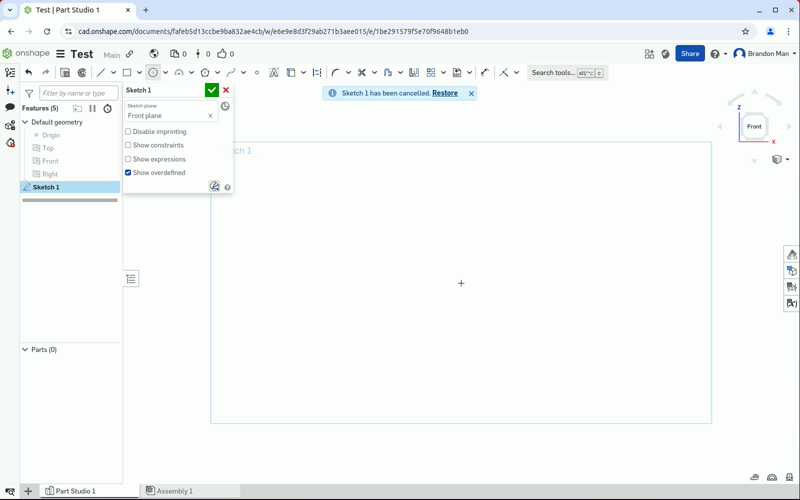
key_up(shift)
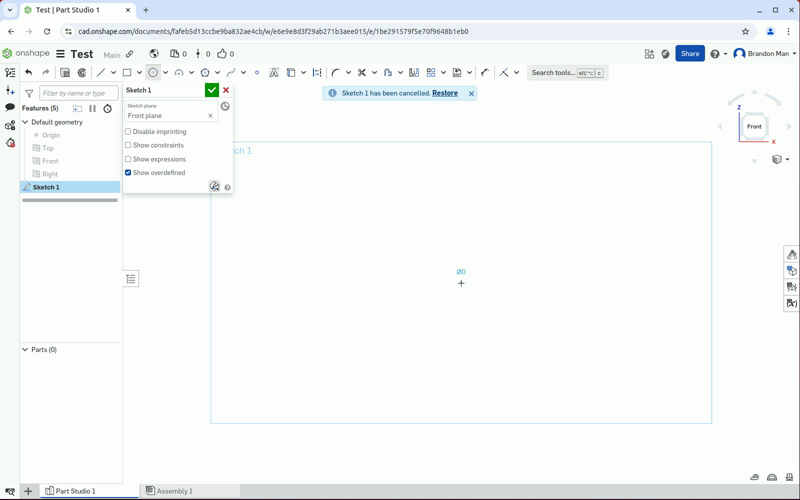
mouse_move(574, 282)
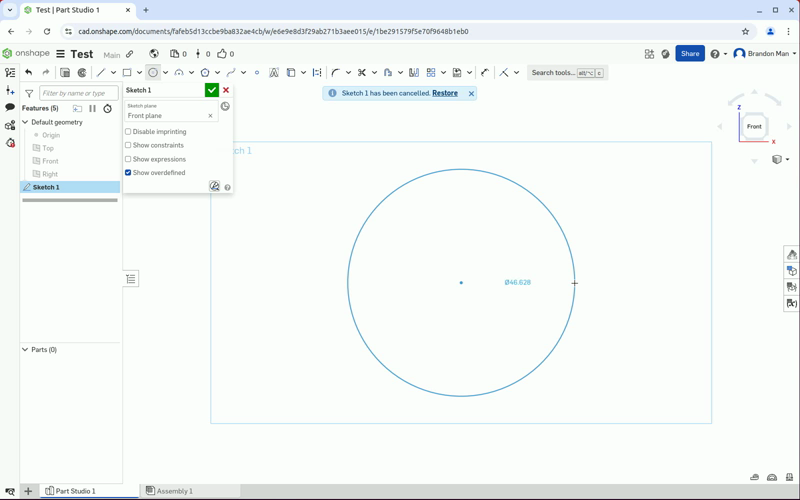
click(574, 282)
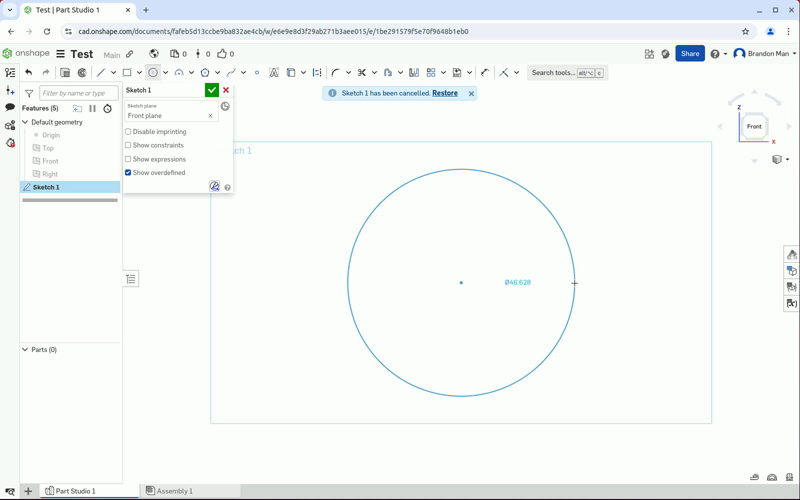
key(esc)
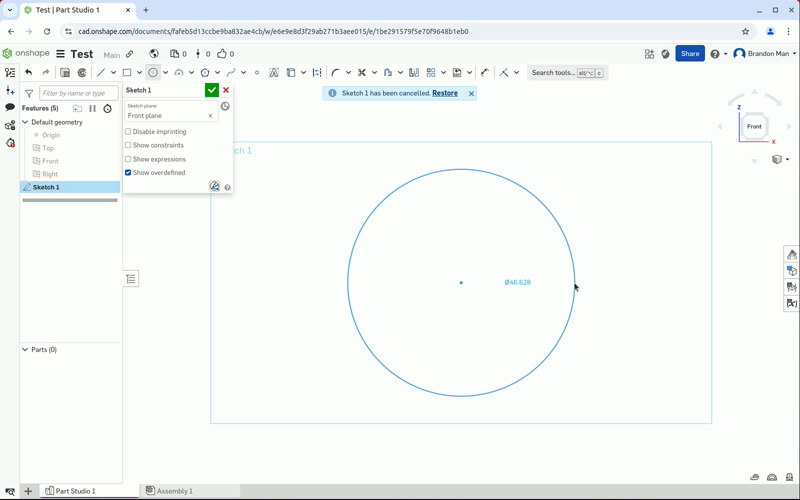
key(c)
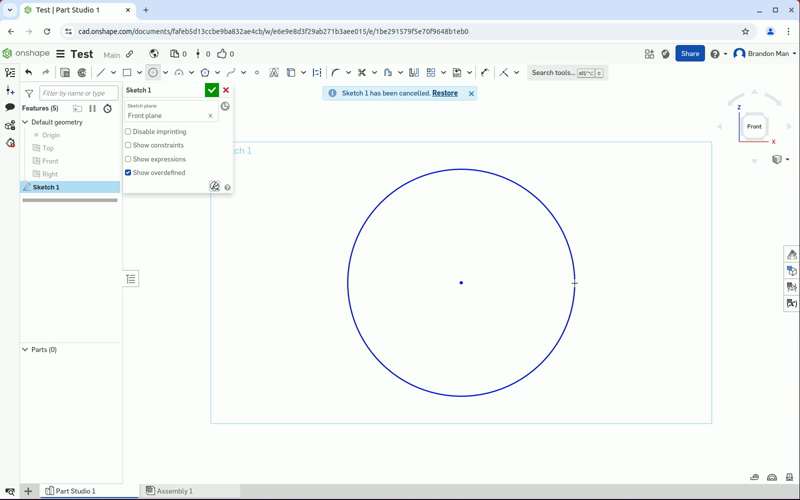
key_down(shift)
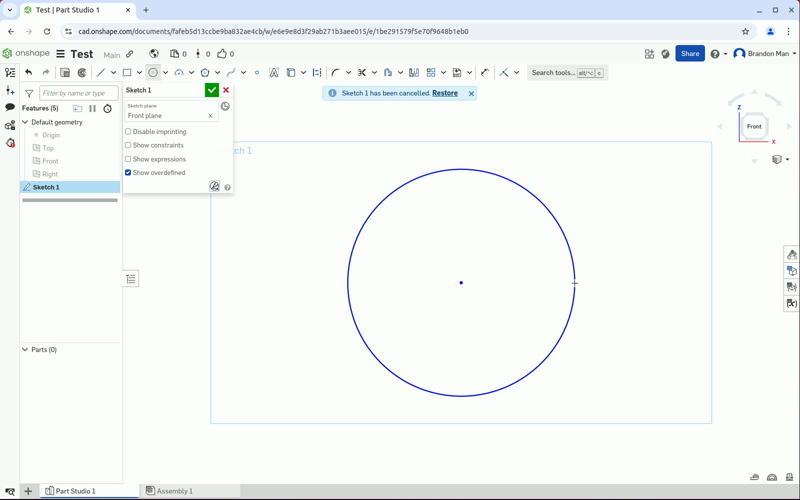
mouse_move(461, 282)
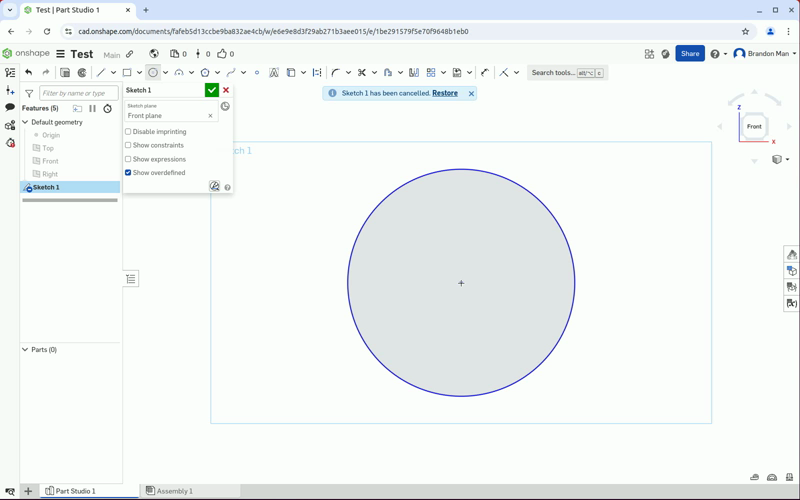
click(461, 282)
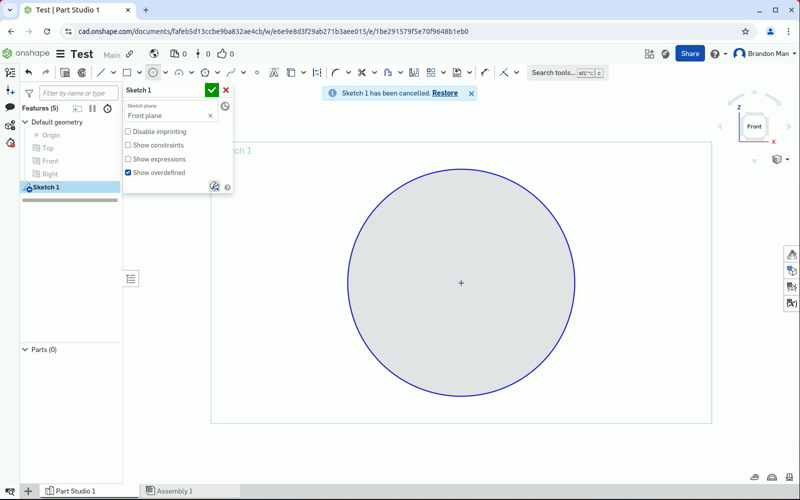
key_up(shift)
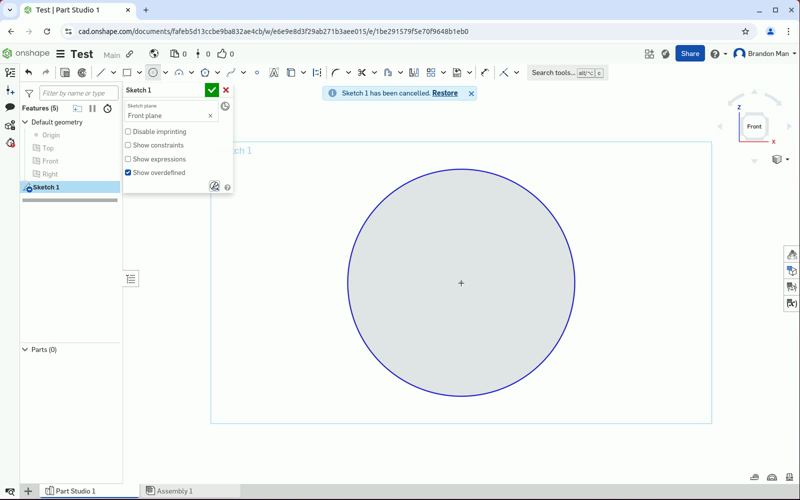
mouse_move(558, 282)
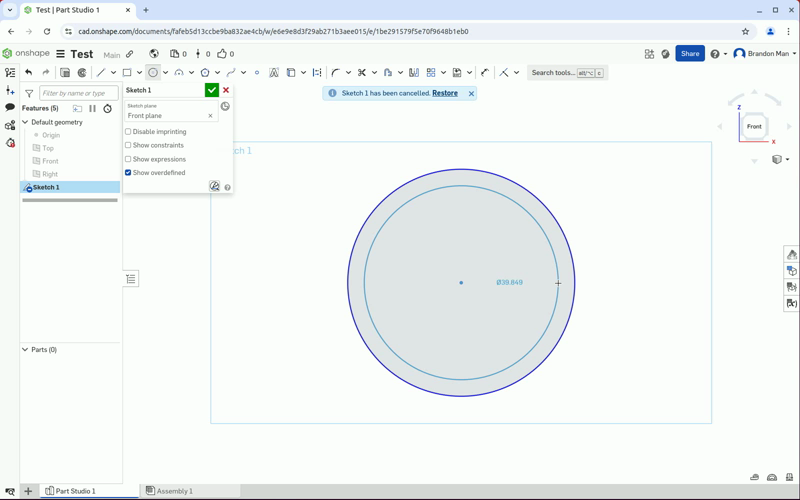
click(558, 282)
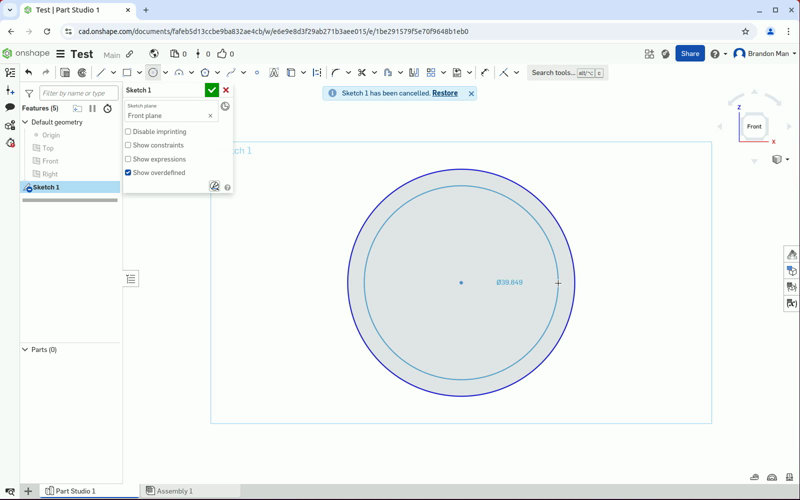
key(esc)
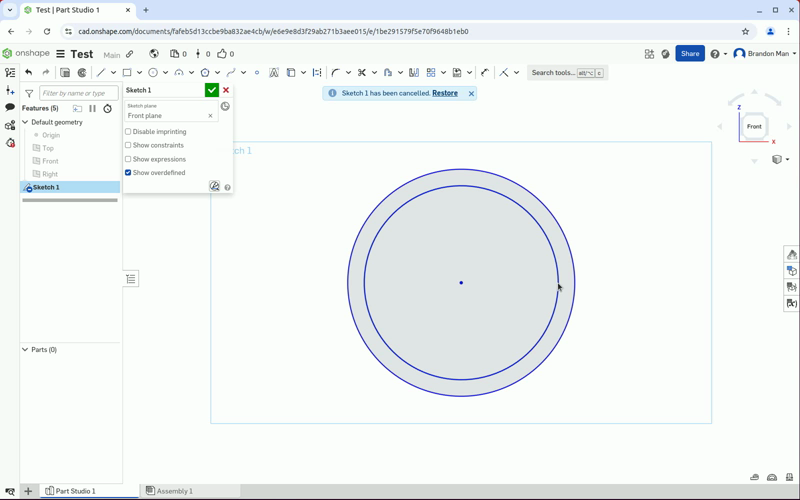
mouse_move(383, 211)
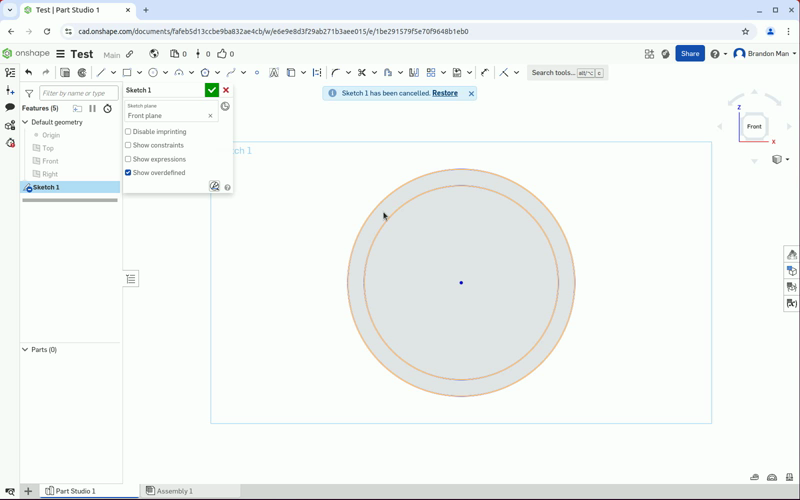
click(383, 211)
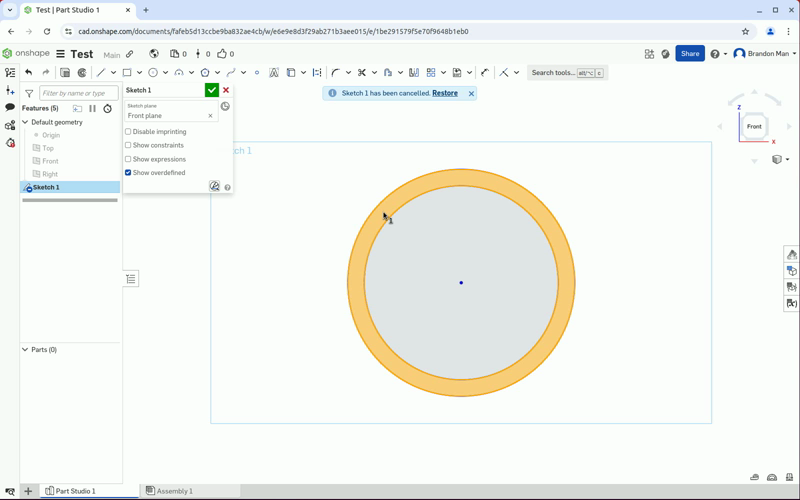
mouse_move(73, 352)
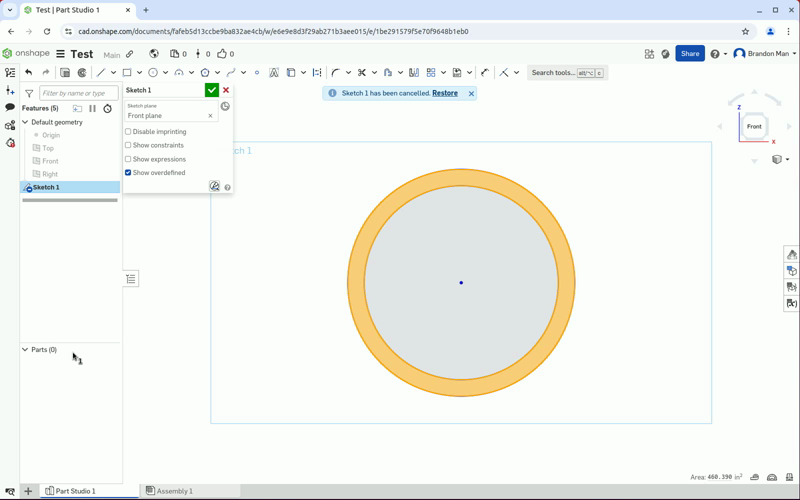
key(shift+y)
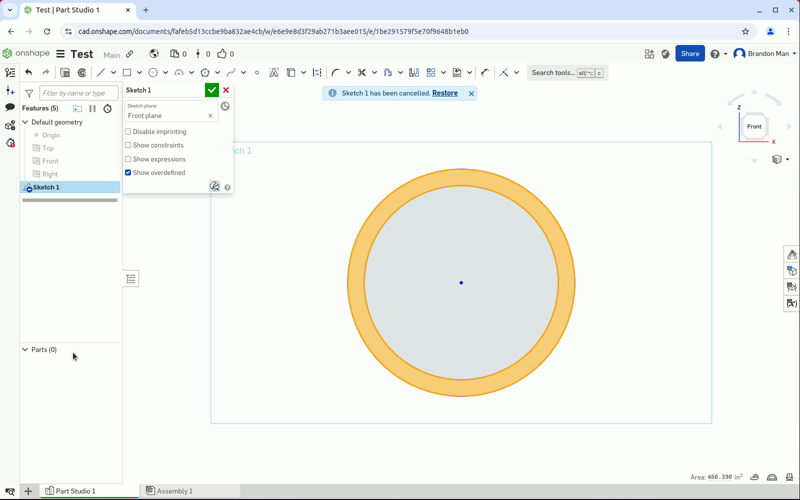
key(shift+e)
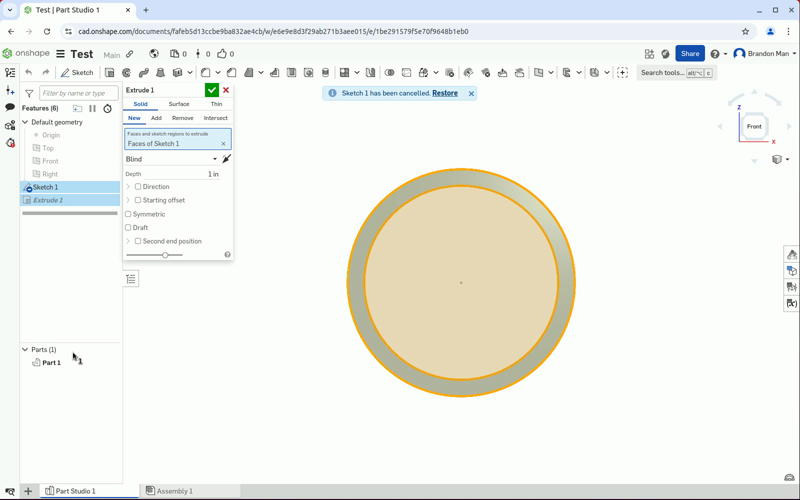
mouse_move(143, 106)
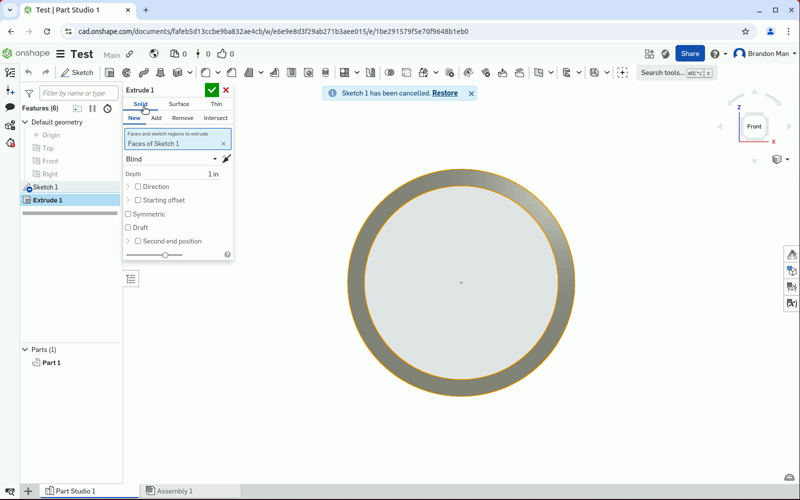
click(143, 106)
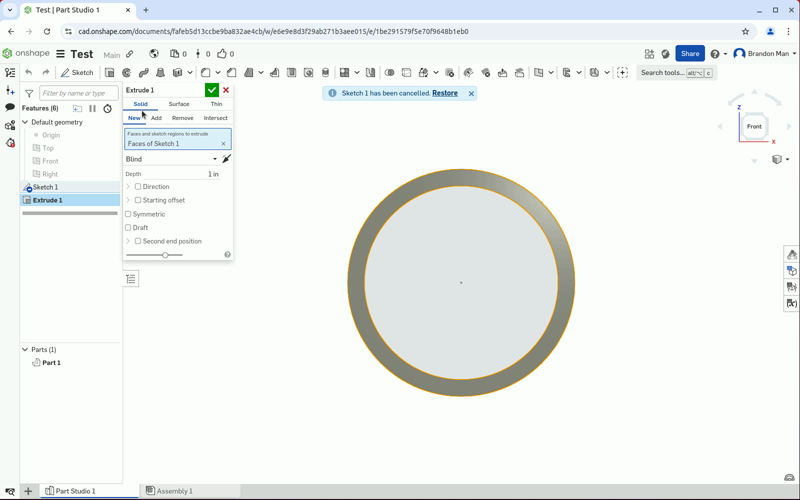
mouse_move(137, 120)
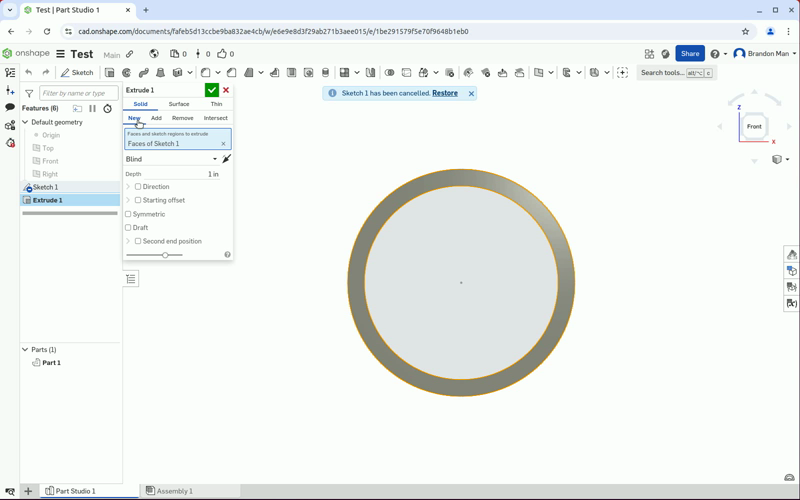
click(137, 120)
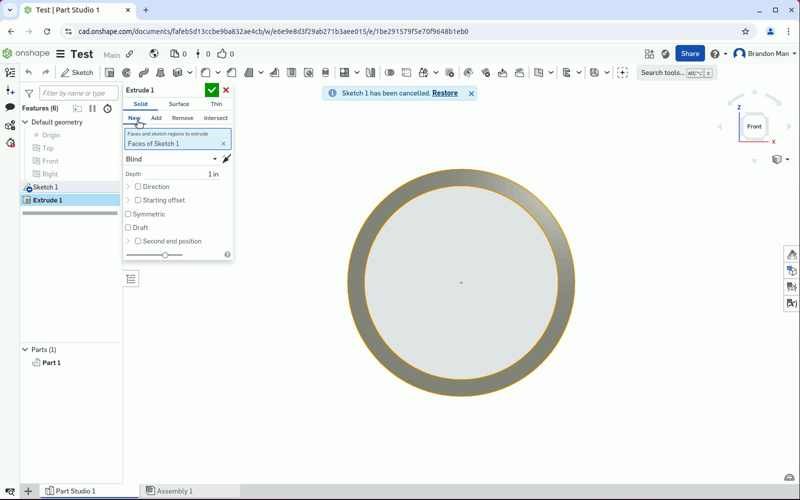
key(tab, 4)
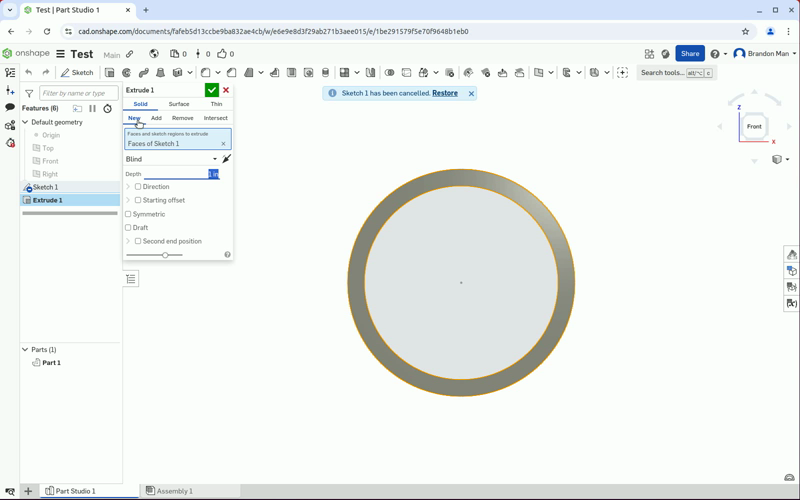
text(9.148)
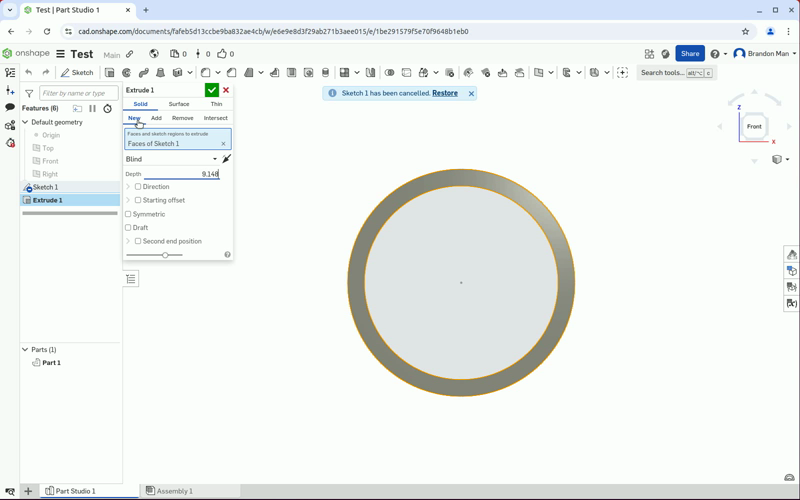
key(tab, 3)
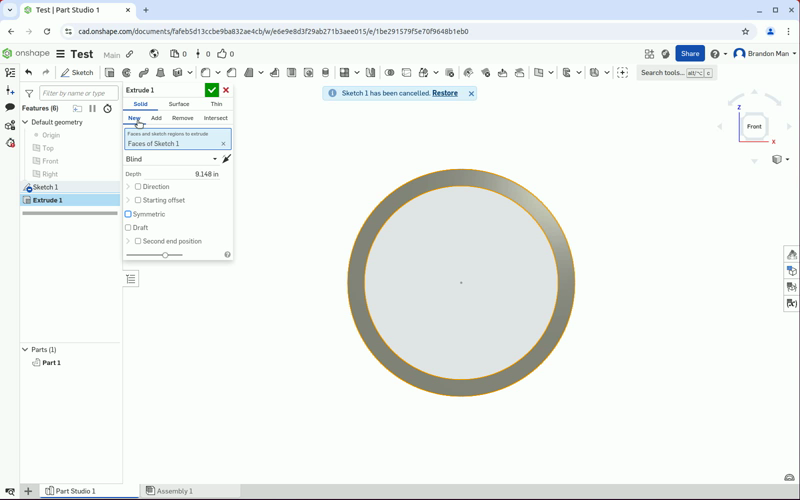
key(space)
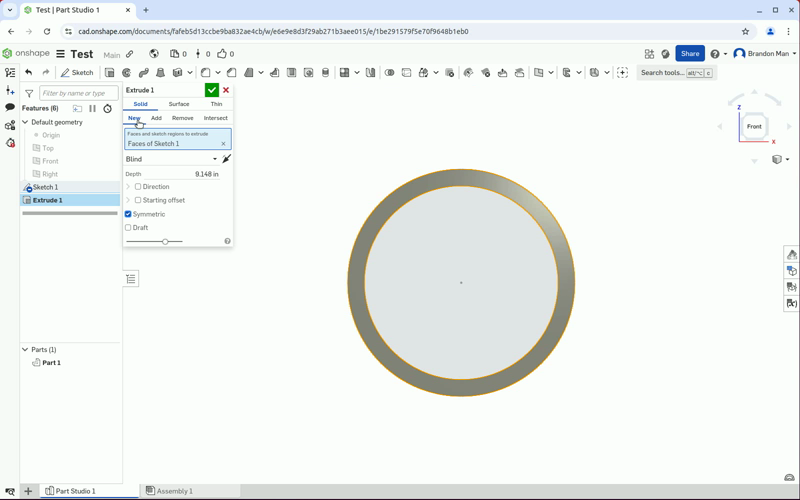
key(enter)
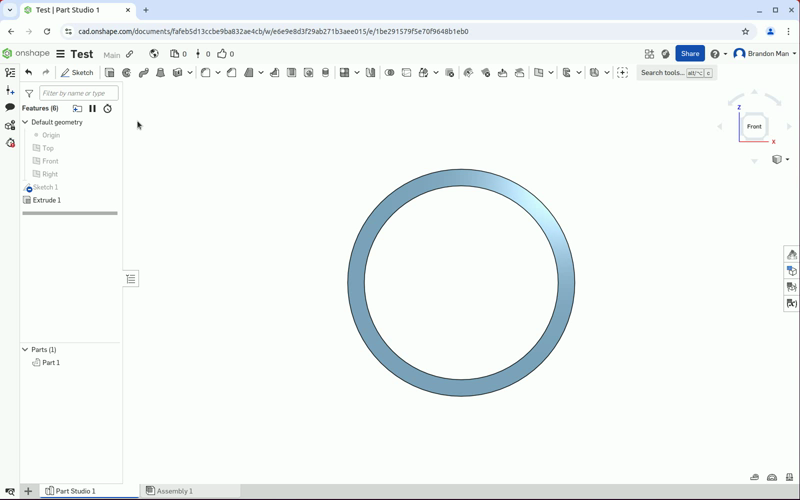
key(shift+h)
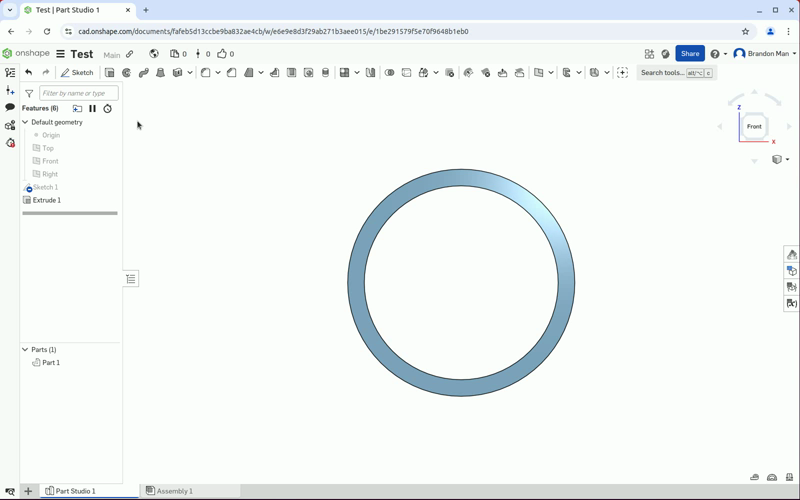
key(shift+h)
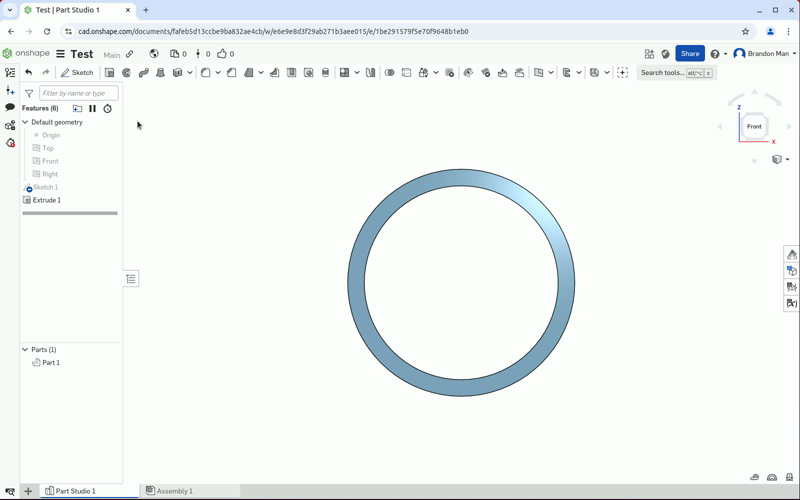
mouse_move(73, 189)
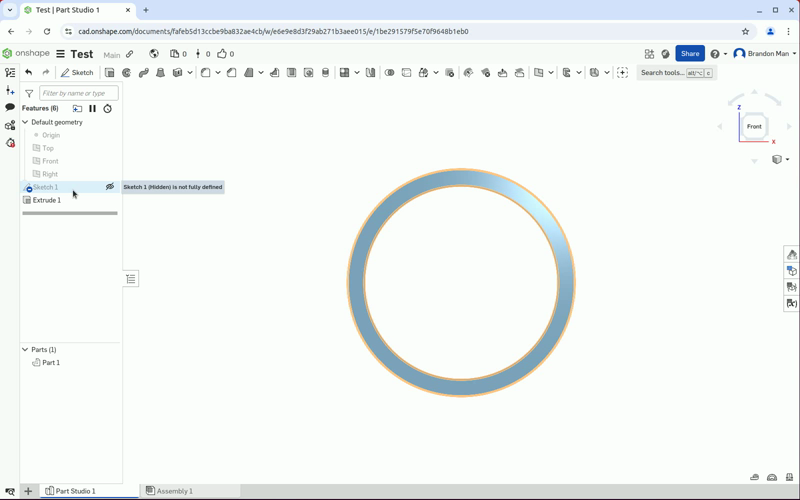
click(73, 189)
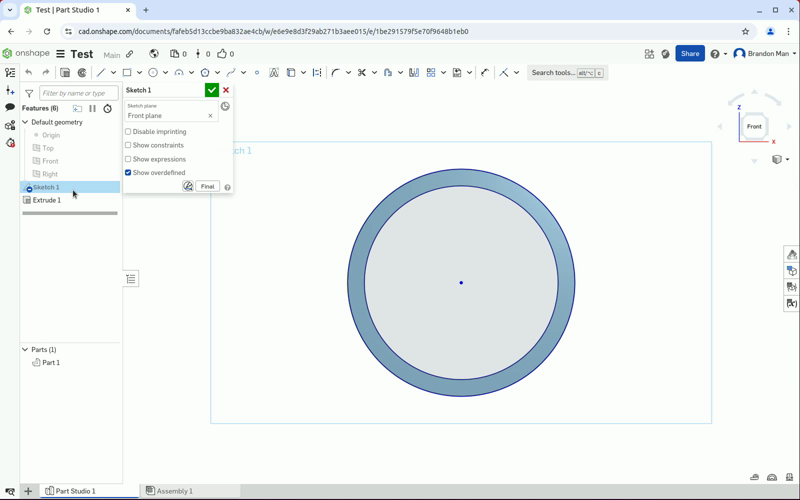
mouse_move(229, 92)
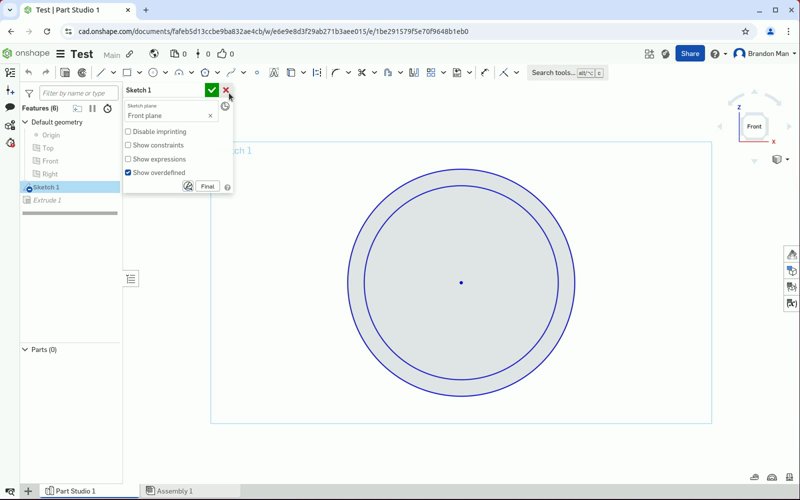
click(229, 92)
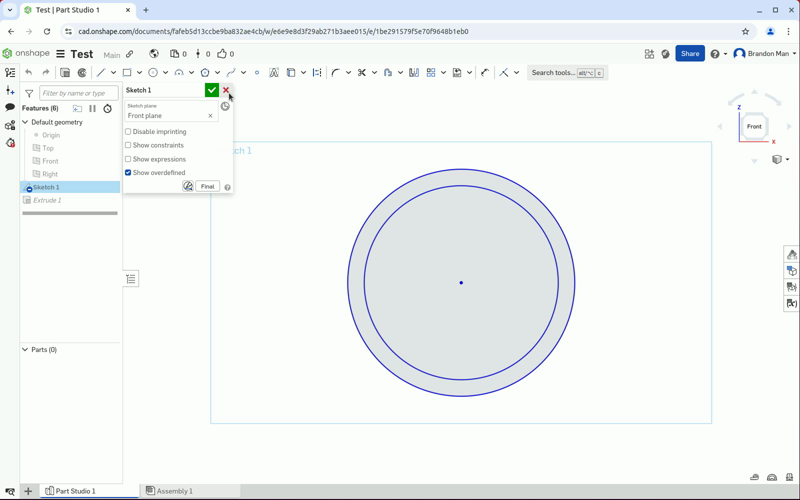
key(shift+s)
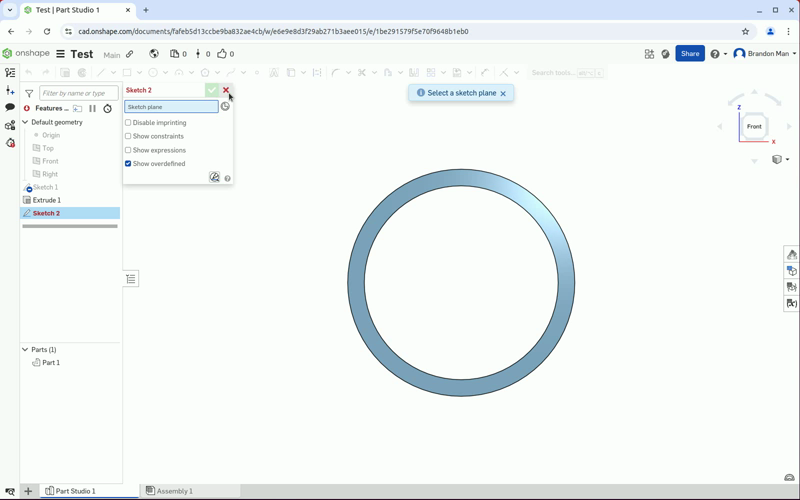
mouse_move(73, 163)
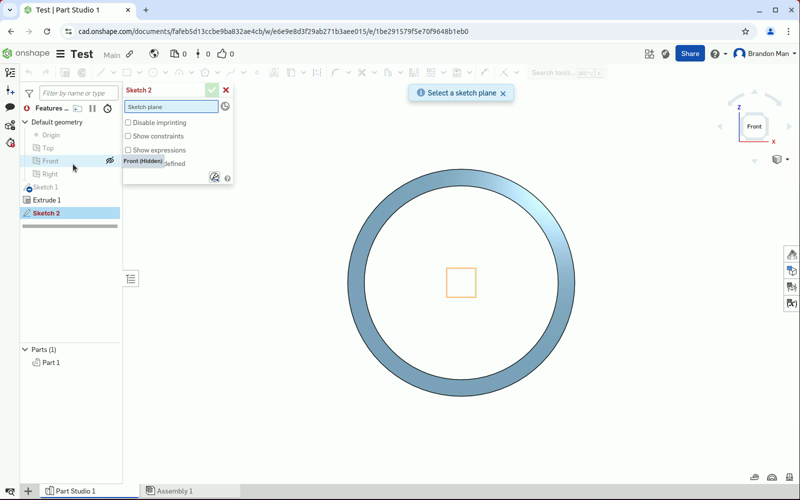
click(73, 163)
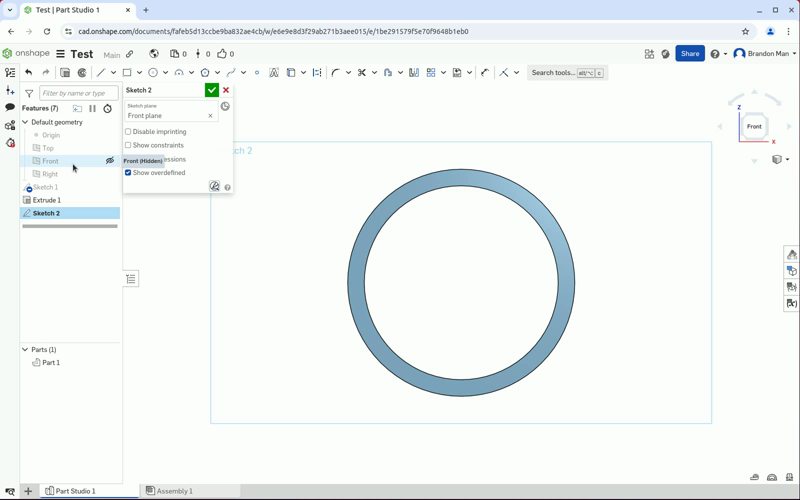
mouse_move(73, 352)
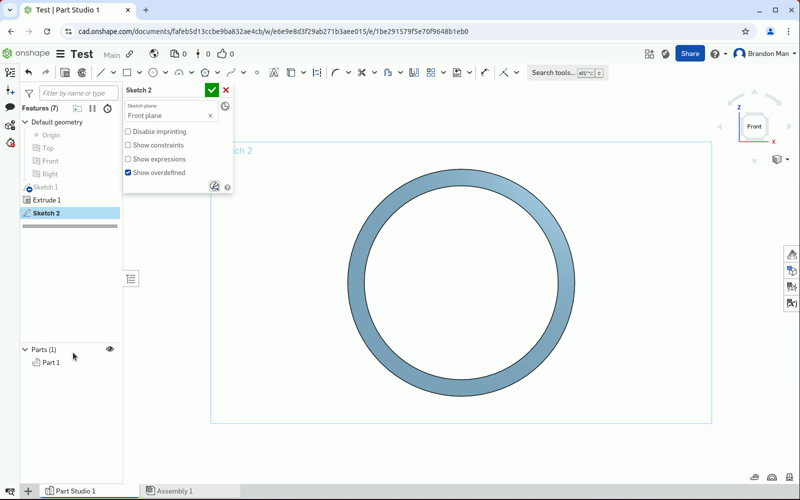
key(y)
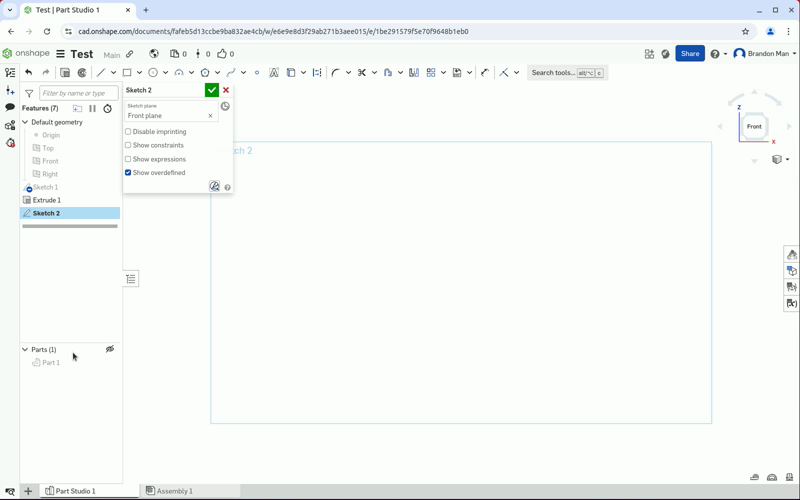
key(c)
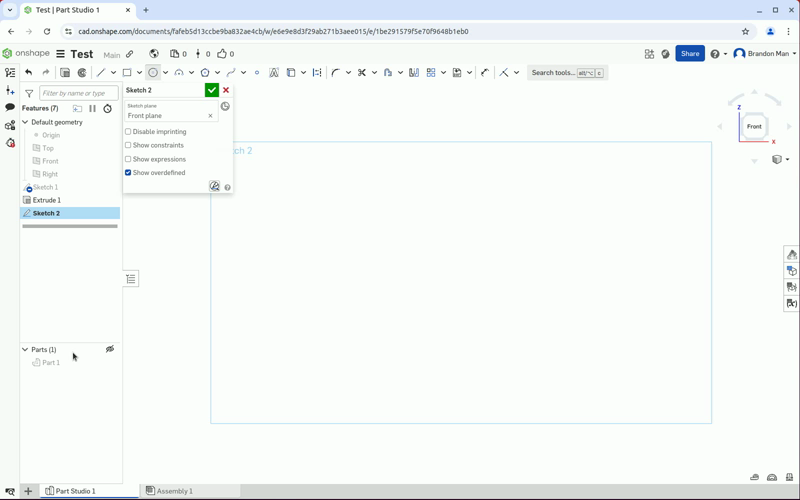
key_down(shift)
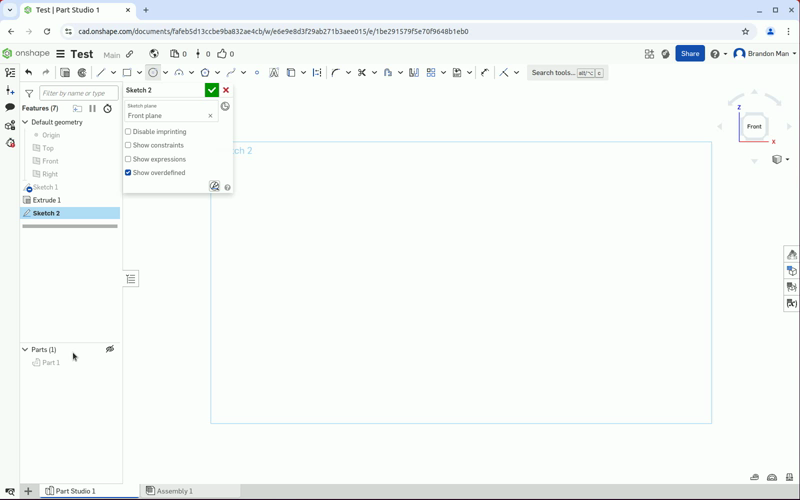
mouse_move(461, 282)
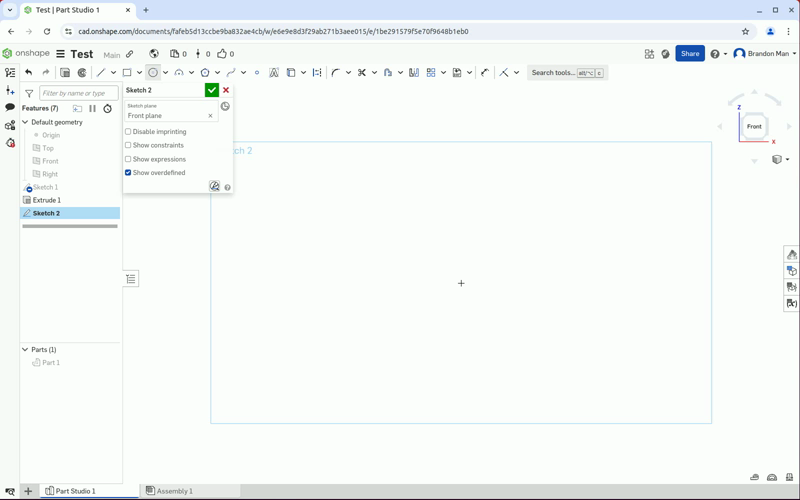
click(461, 282)
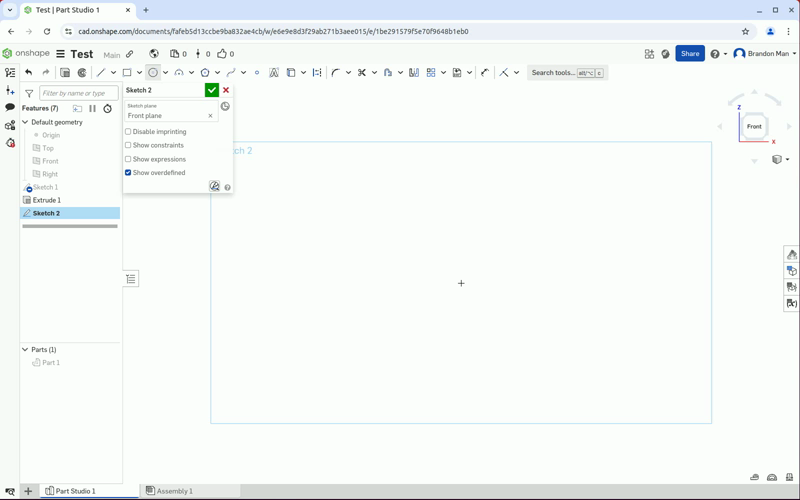
key_up(shift)
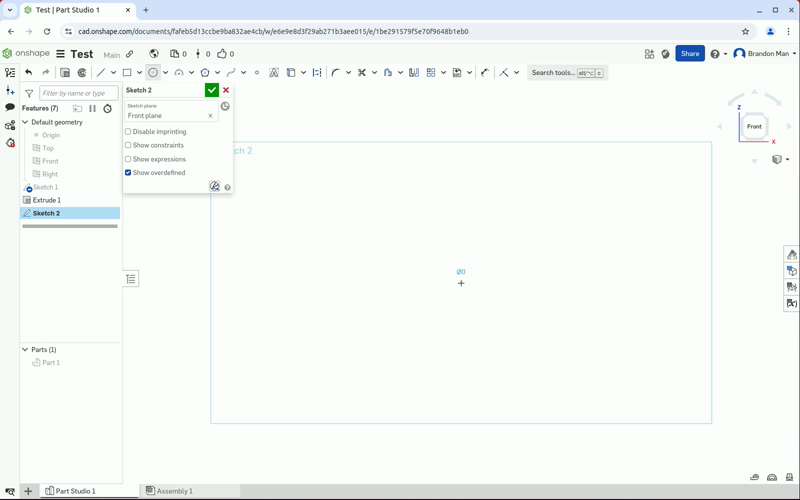
mouse_move(495, 282)
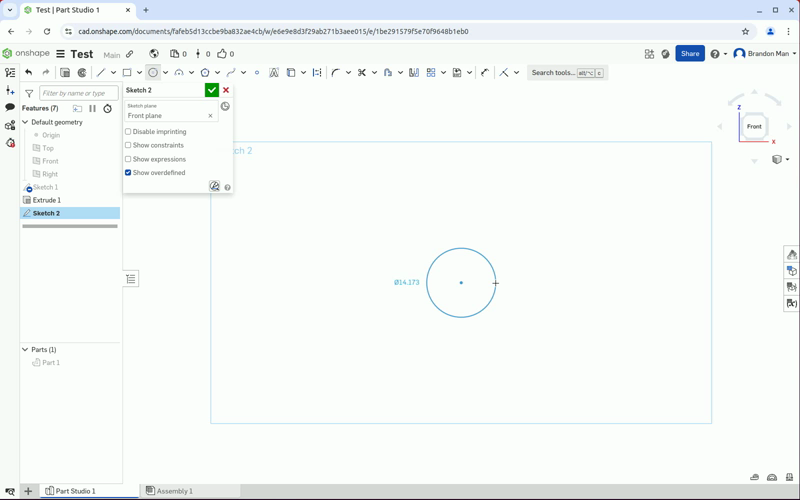
click(495, 282)
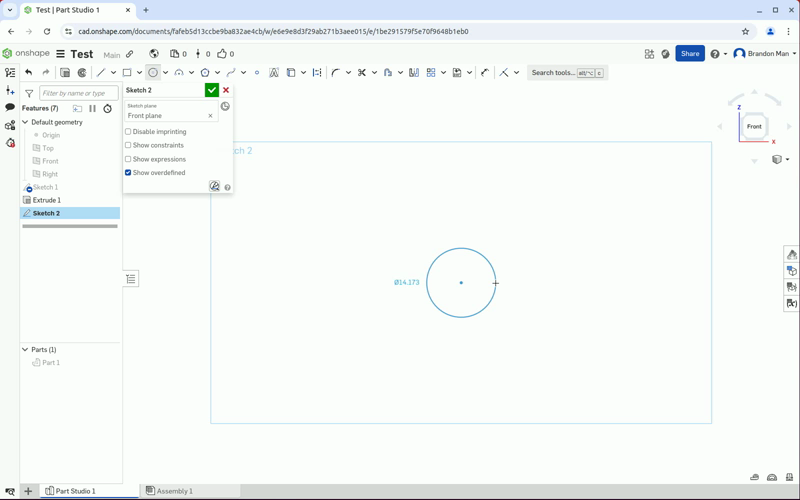
key(esc)
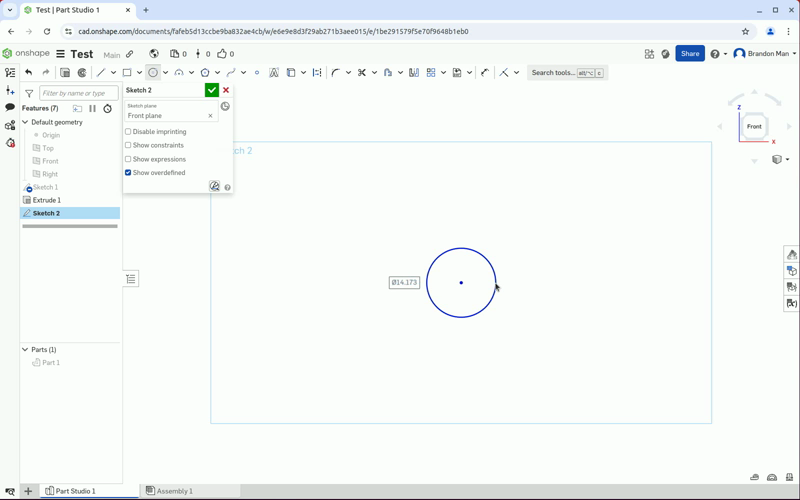
key(c)
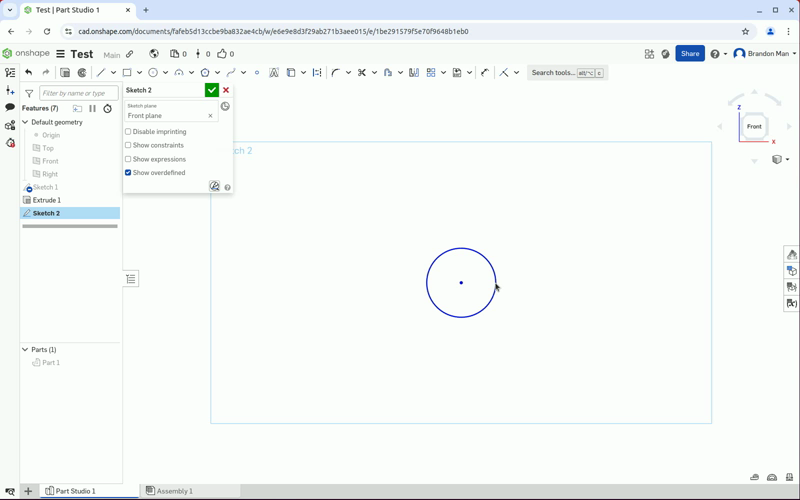
key_down(shift)
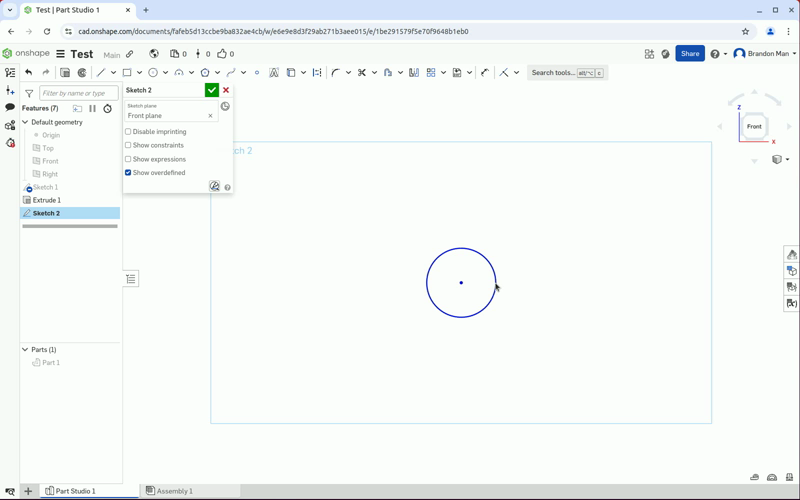
mouse_move(461, 282)
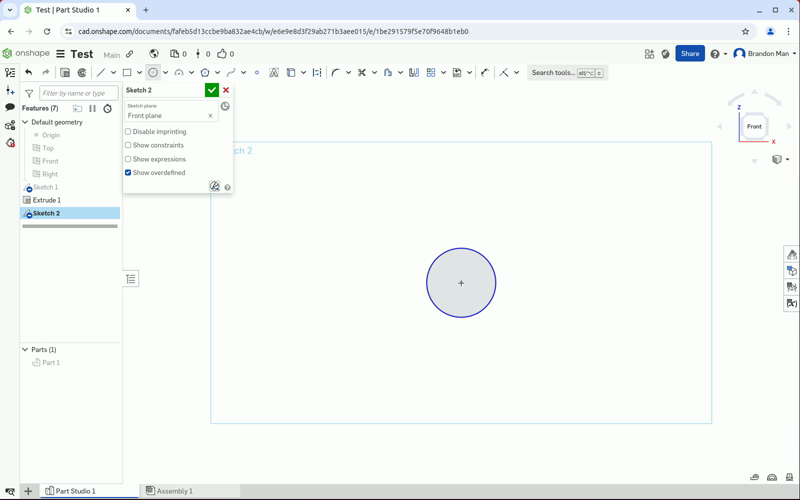
click(461, 282)
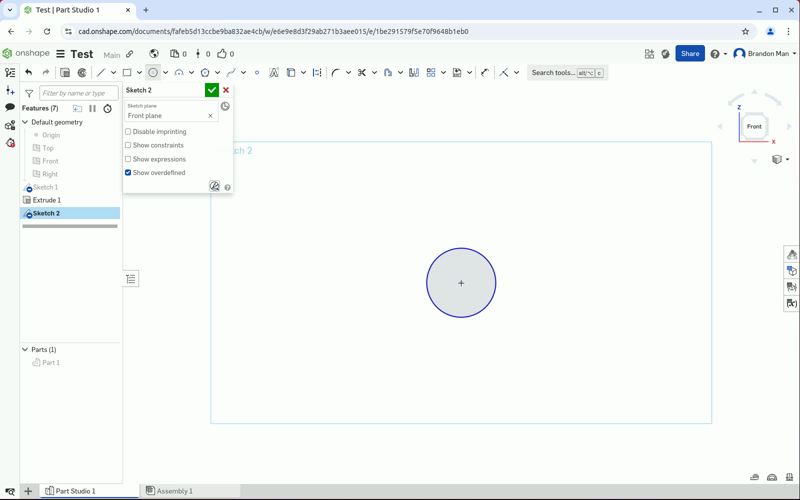
key_up(shift)
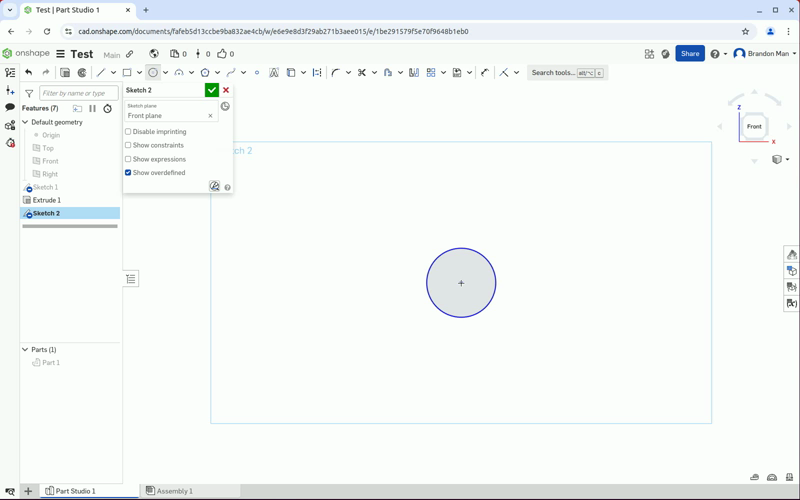
mouse_move(472, 282)
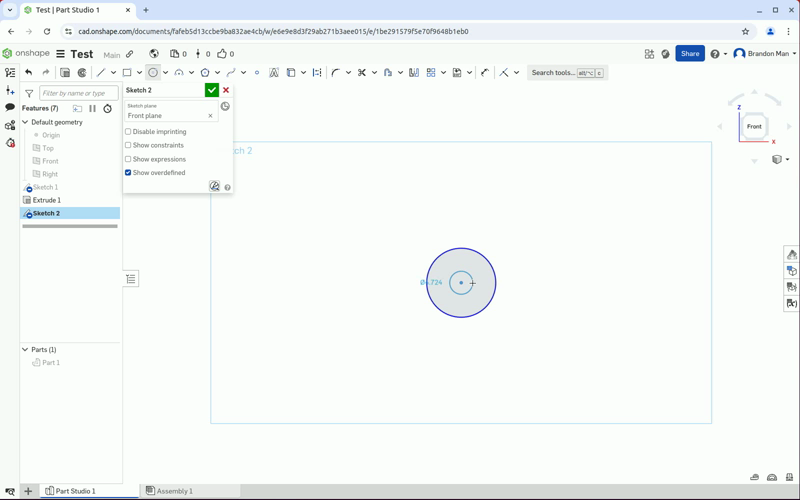
click(472, 282)
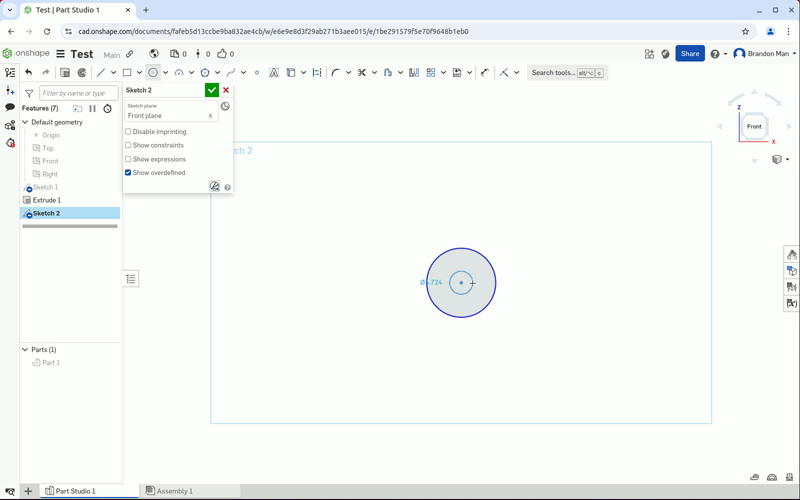
key(esc)
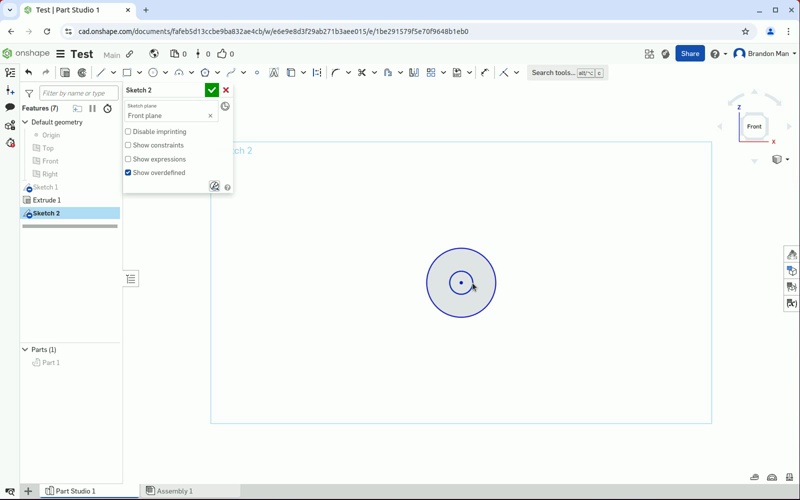
mouse_move(472, 301)
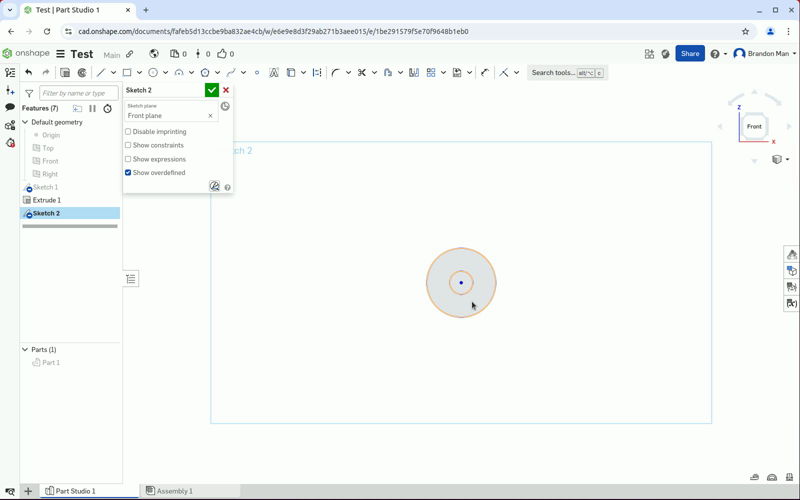
click(472, 301)
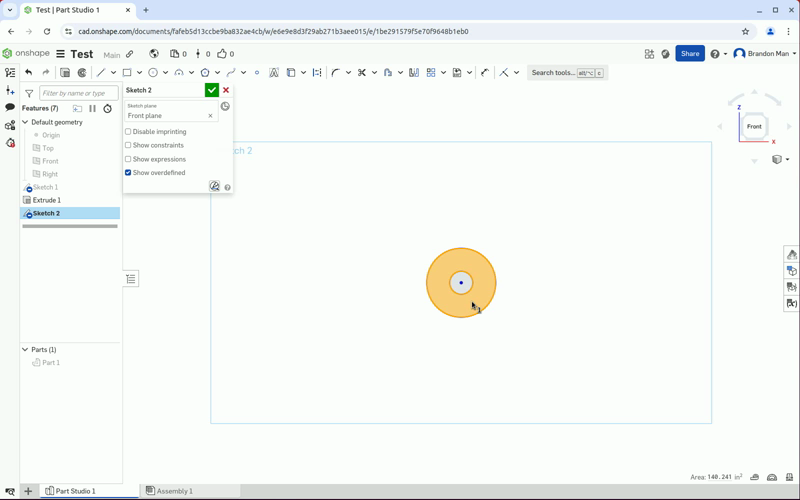
mouse_move(73, 352)
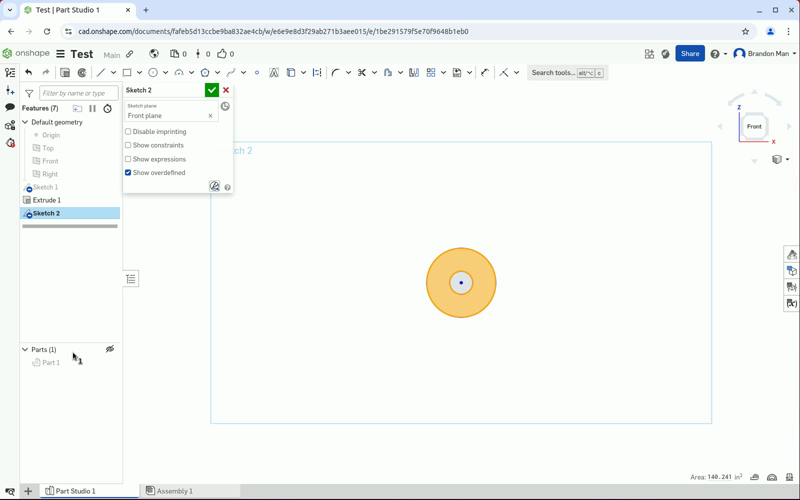
key(shift+y)
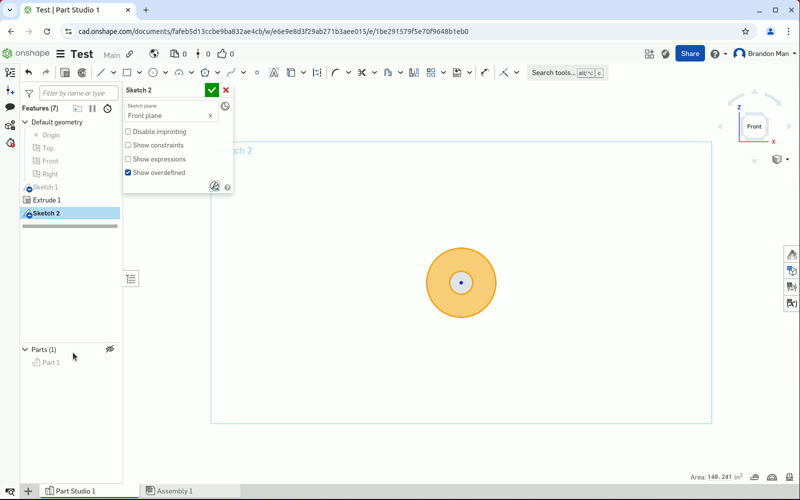
key(shift+e)
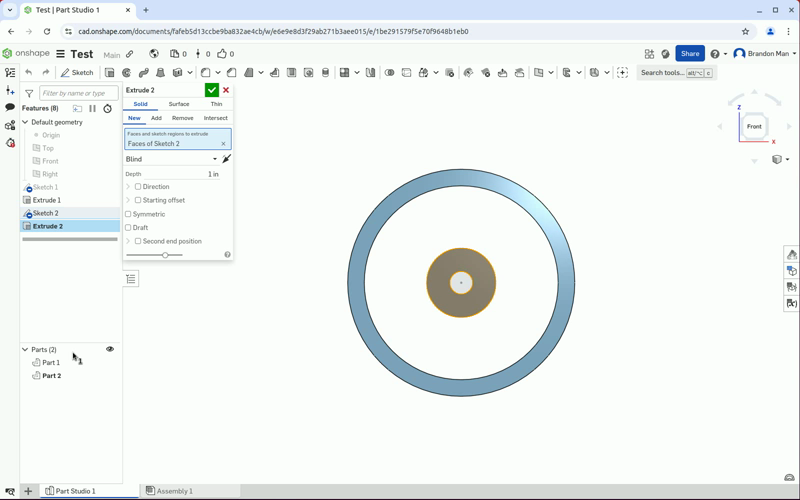
mouse_move(143, 106)
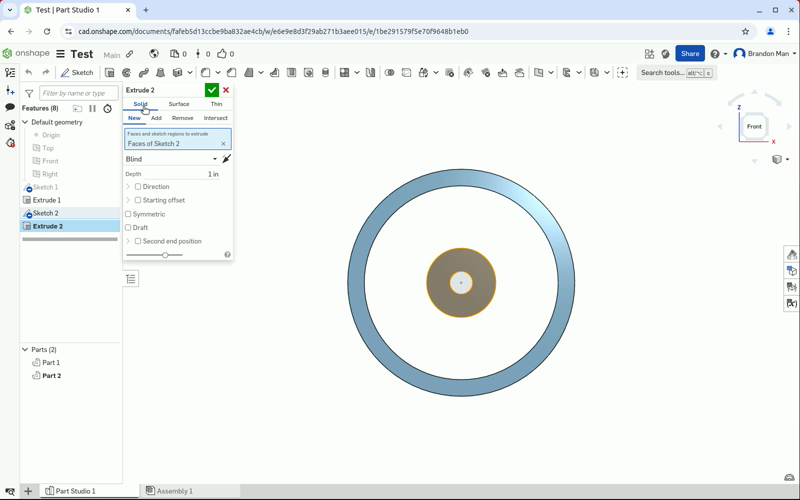
click(143, 106)
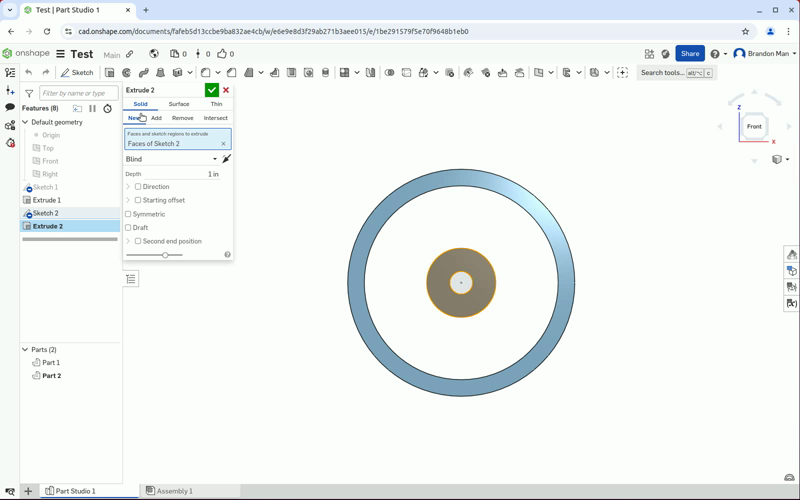
mouse_move(137, 120)
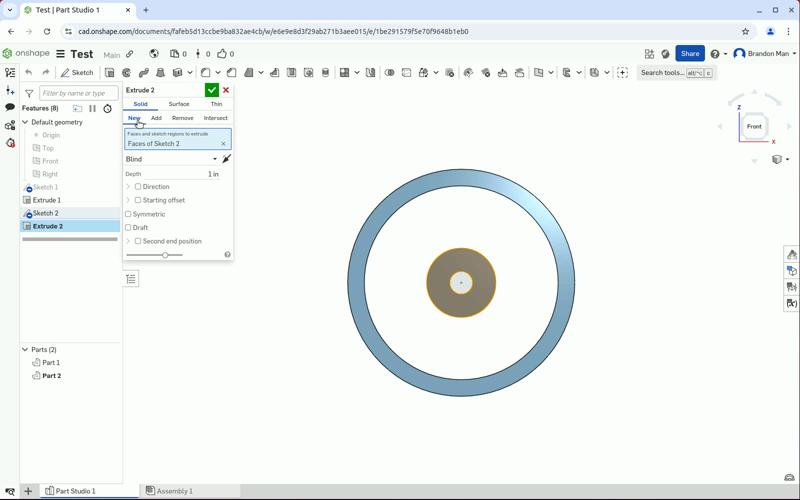
click(137, 120)
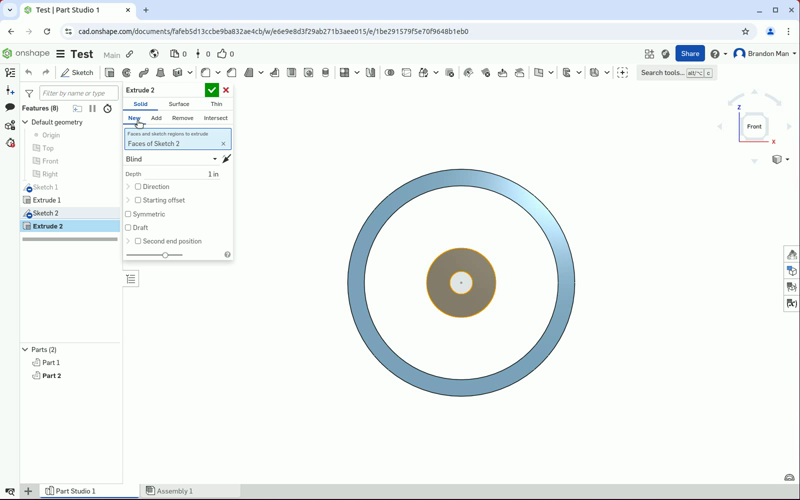
key(tab, 4)
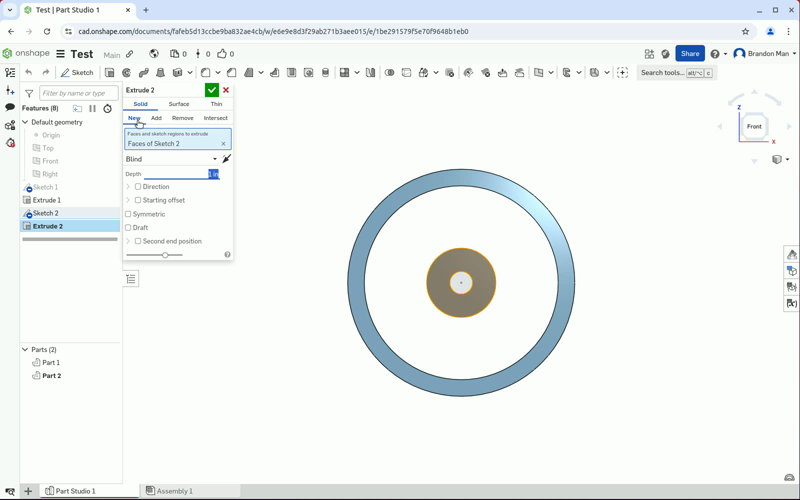
text(9.148)
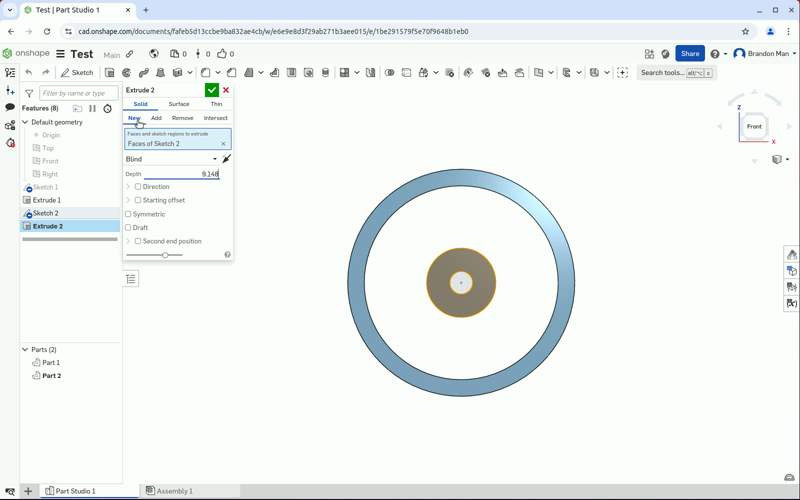
key(tab, 3)
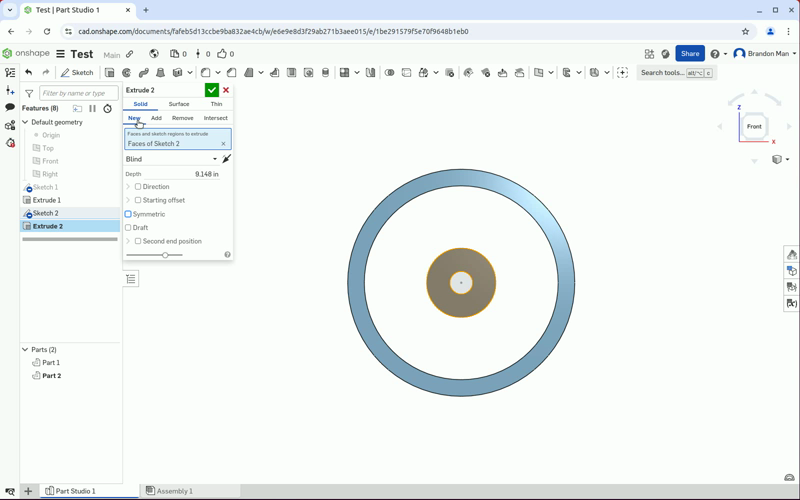
key(space)
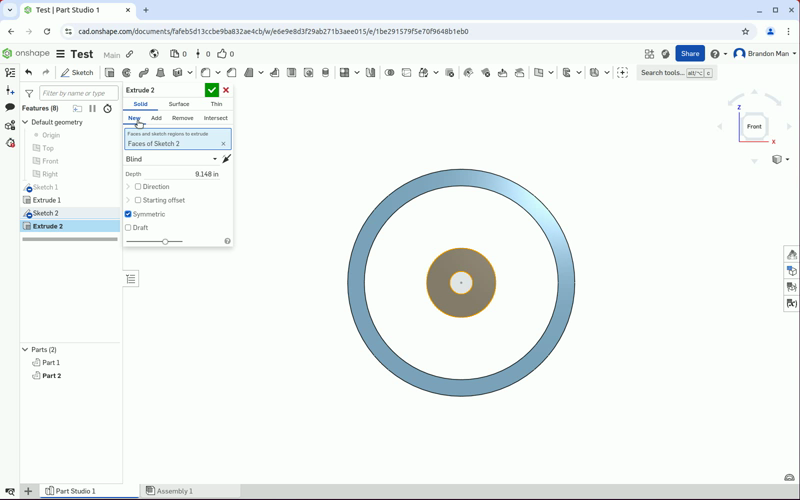
key(enter)
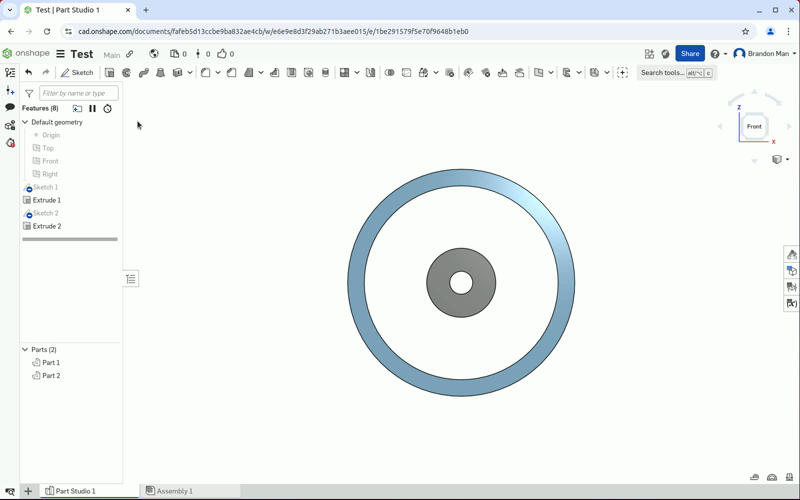
key(shift+h)
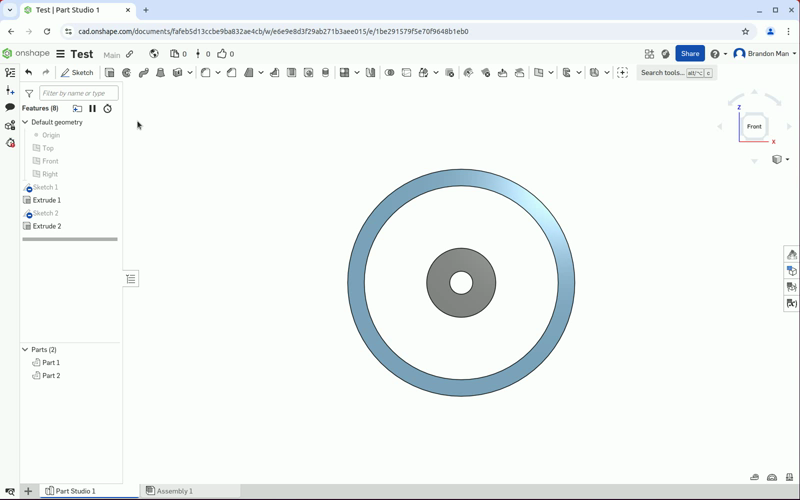
key(shift+h)
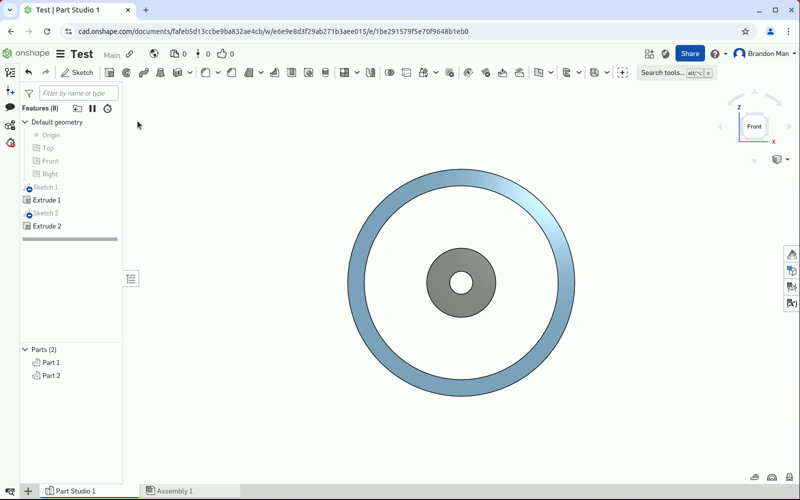
mouse_move(73, 189)
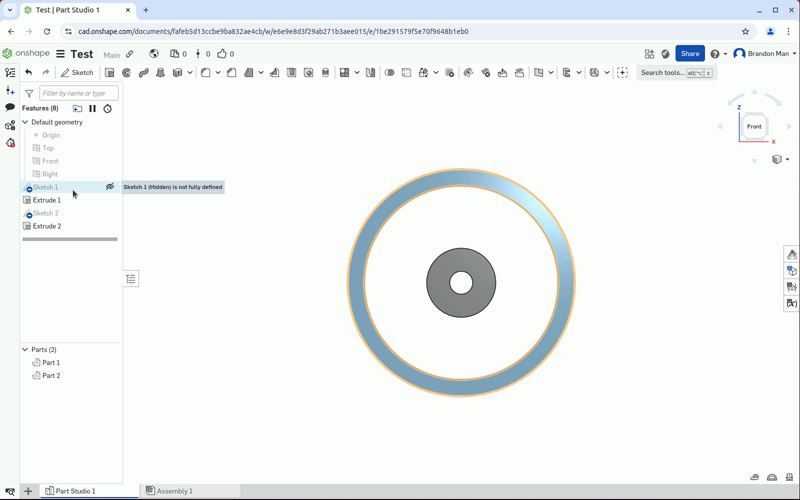
click(73, 189)
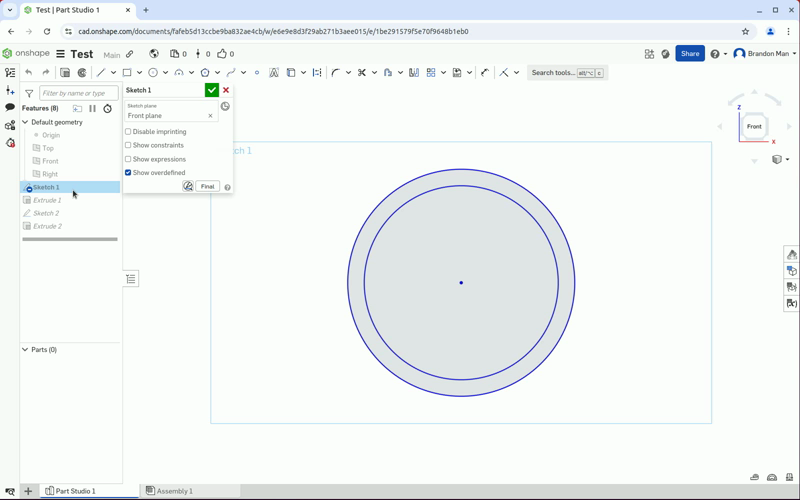
mouse_move(229, 92)
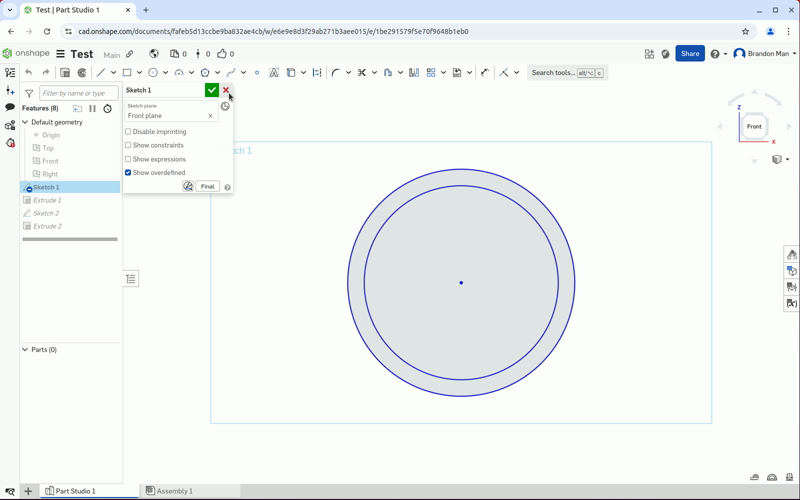
click(229, 92)
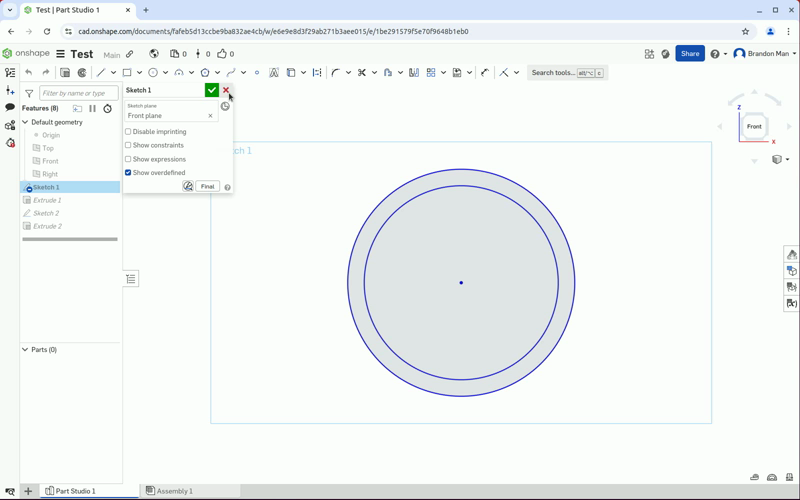
key(shift+s)
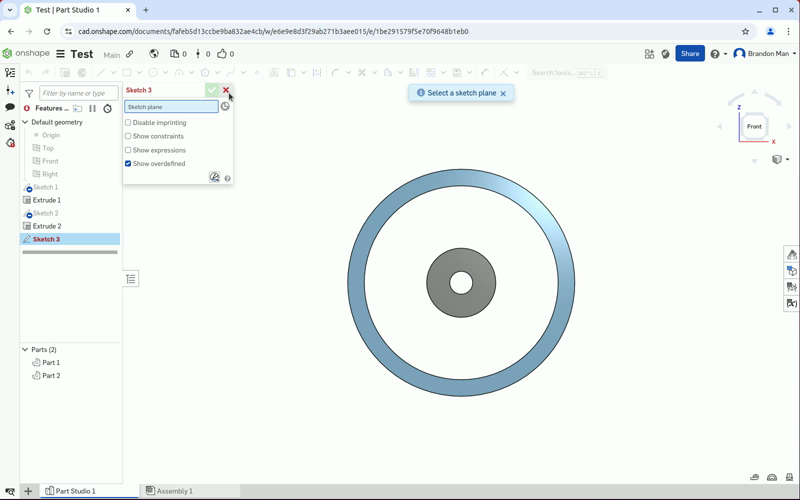
mouse_move(73, 163)
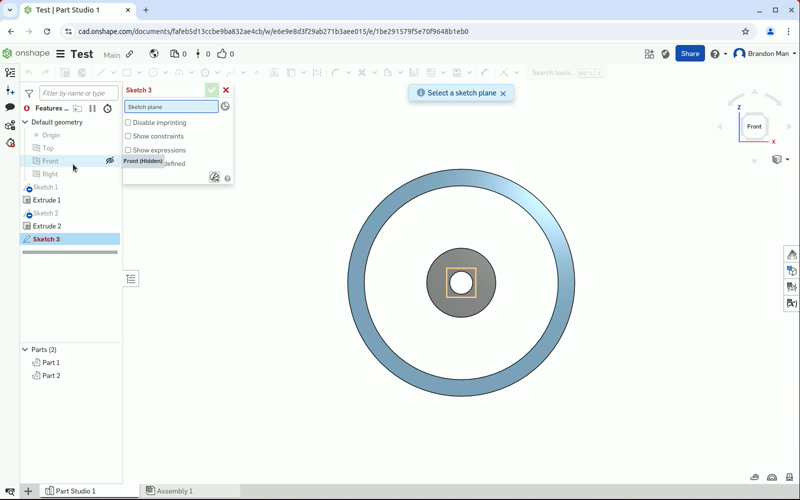
click(73, 163)
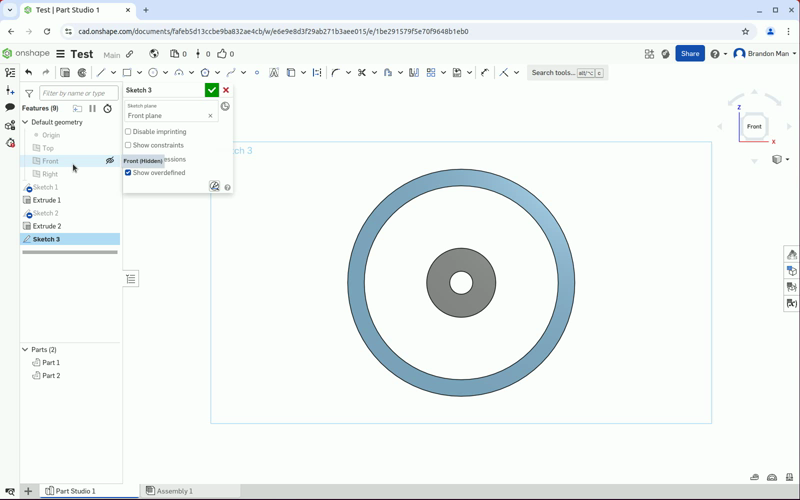
mouse_move(73, 352)
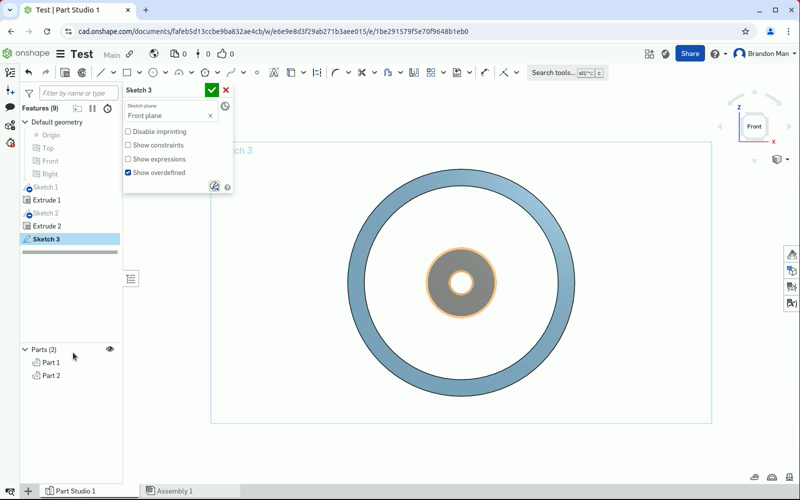
key(y)
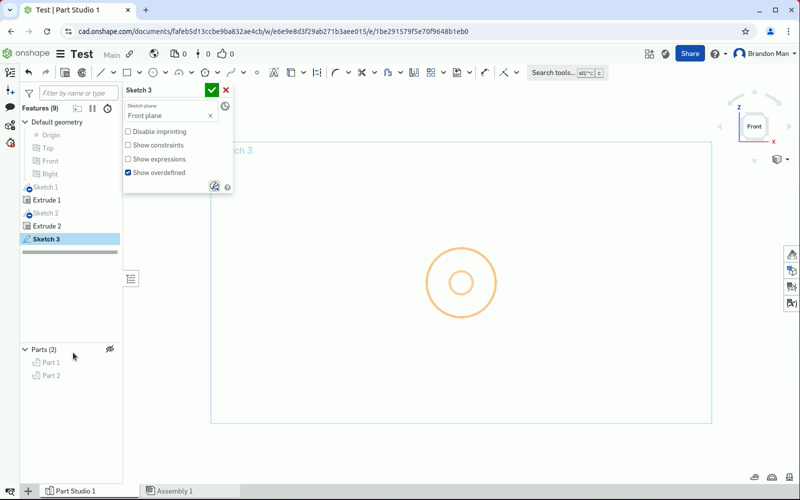
key(c)
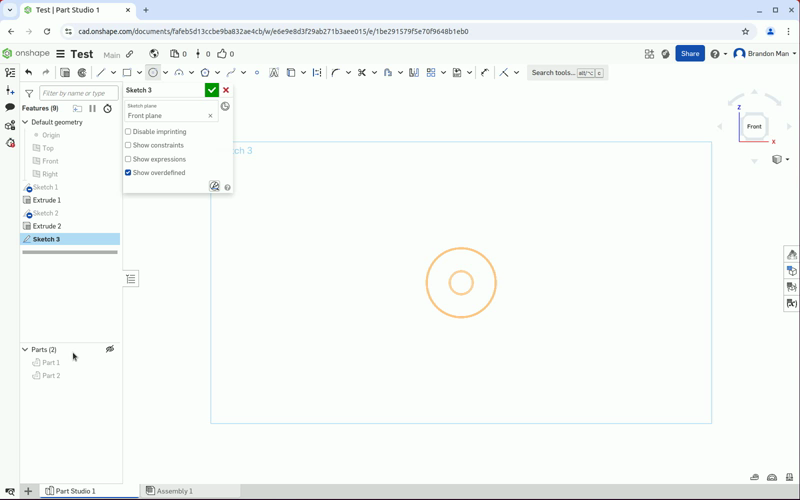
key_down(shift)
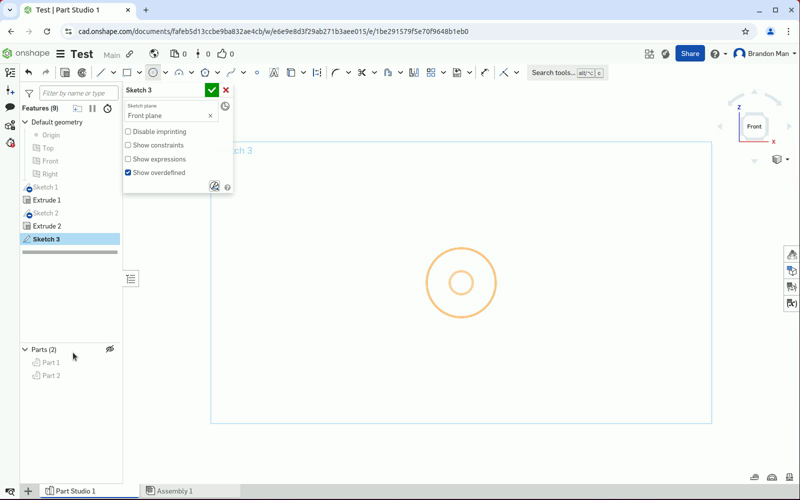
mouse_move(461, 282)
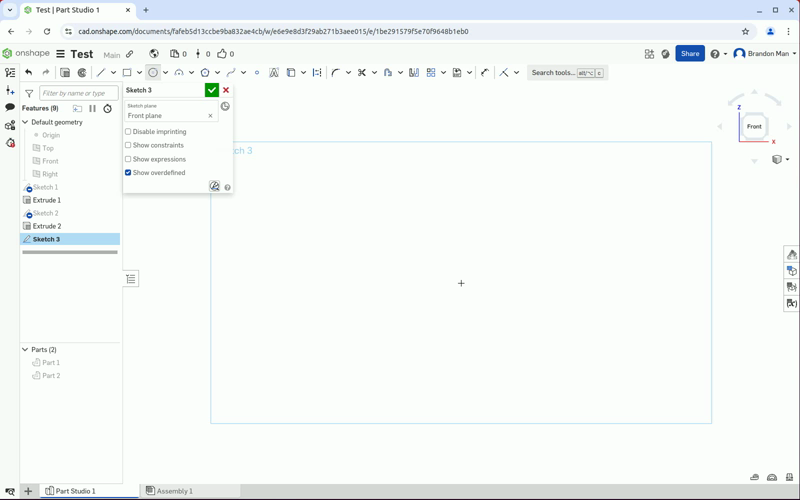
click(461, 282)
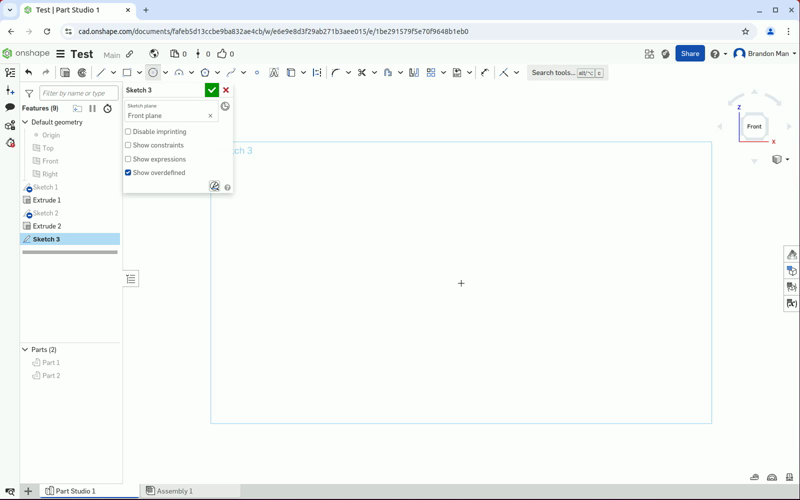
key_up(shift)
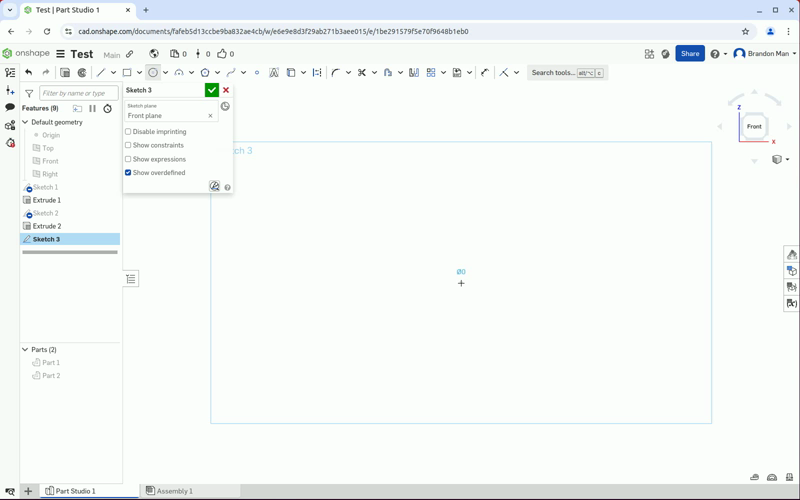
mouse_move(559, 282)
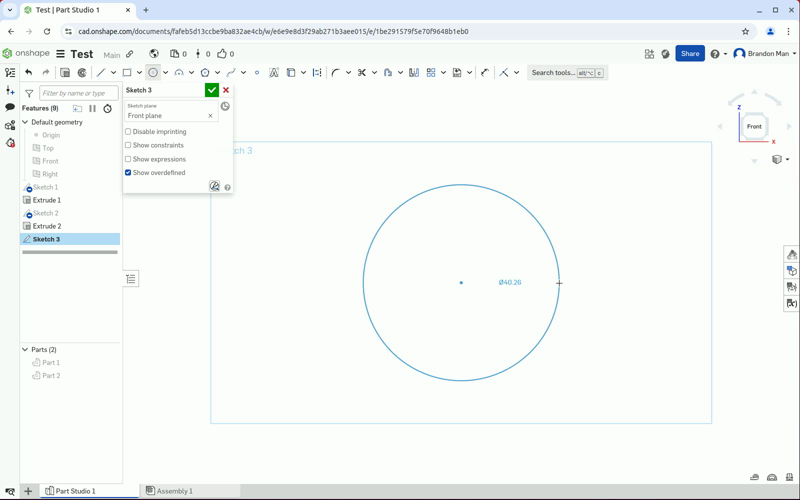
click(559, 282)
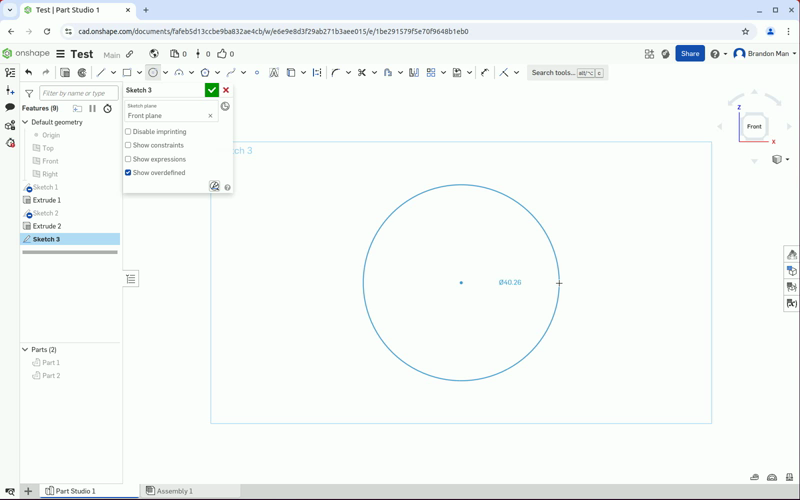
key(esc)
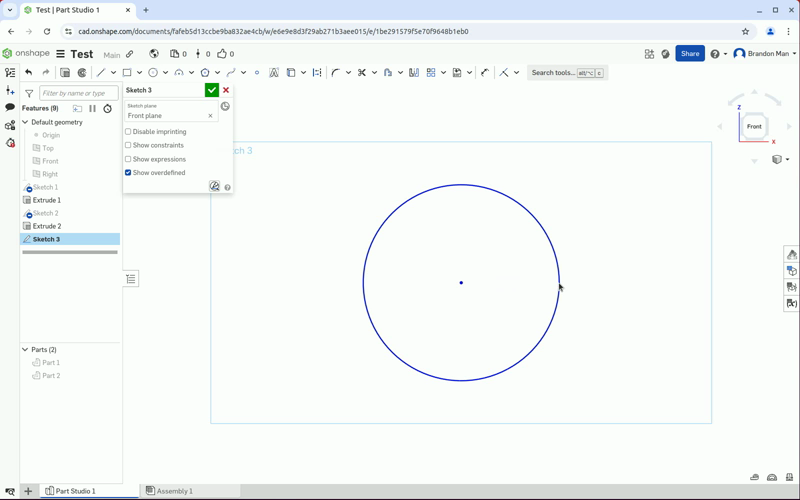
key(c)
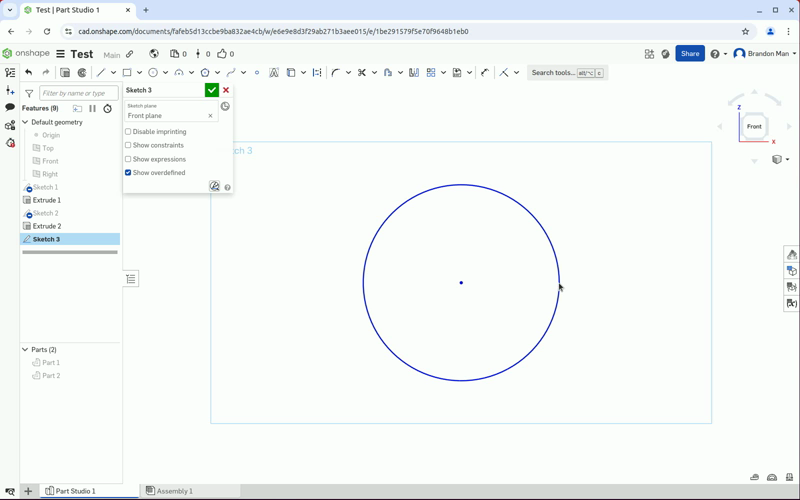
key_down(shift)
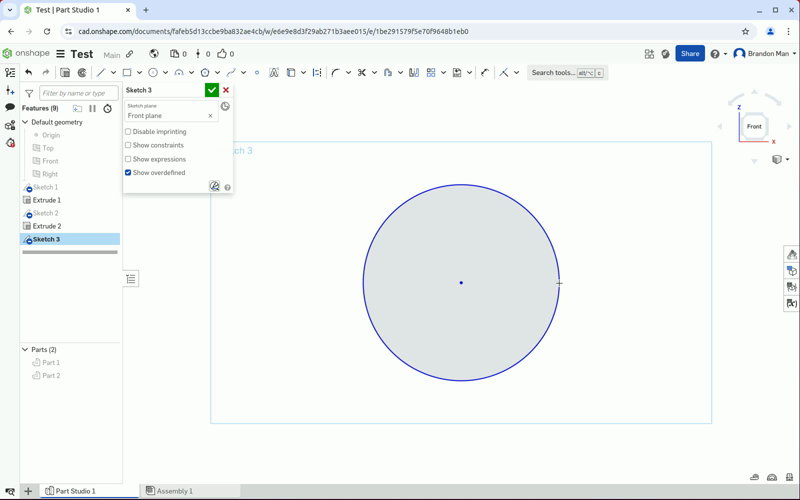
mouse_move(396, 282)
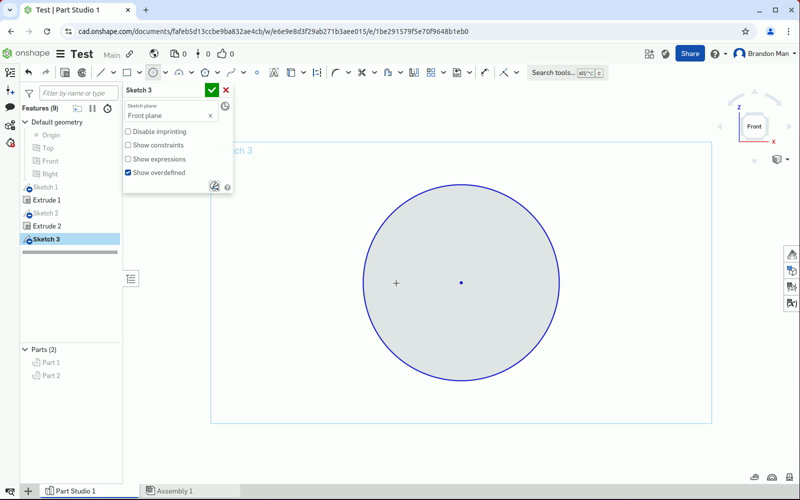
click(396, 282)
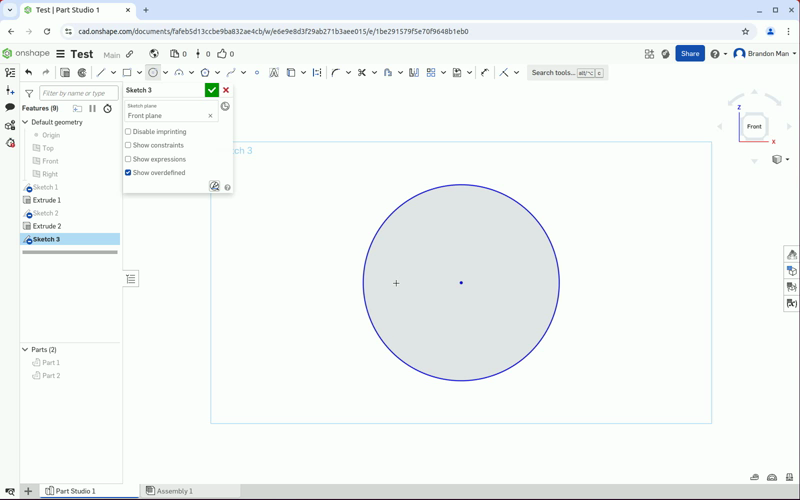
key_up(shift)
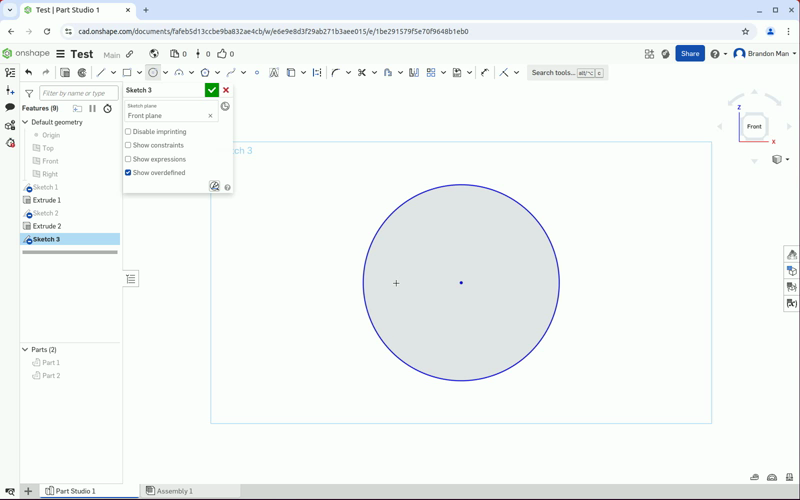
mouse_move(408, 282)
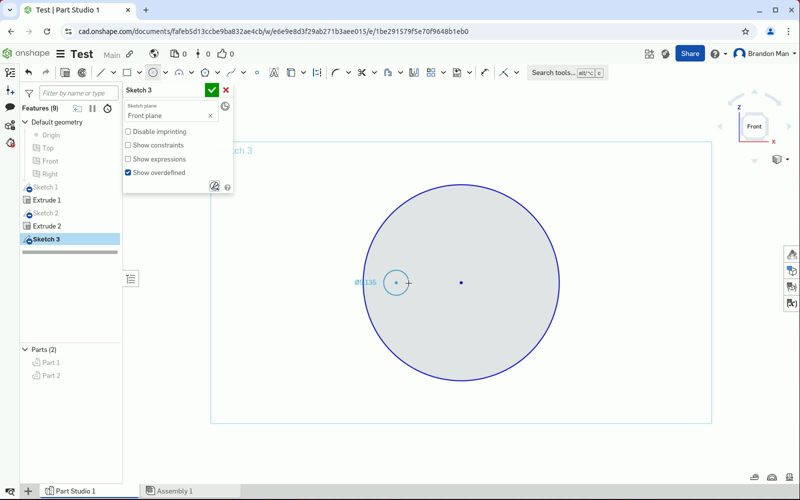
click(408, 282)
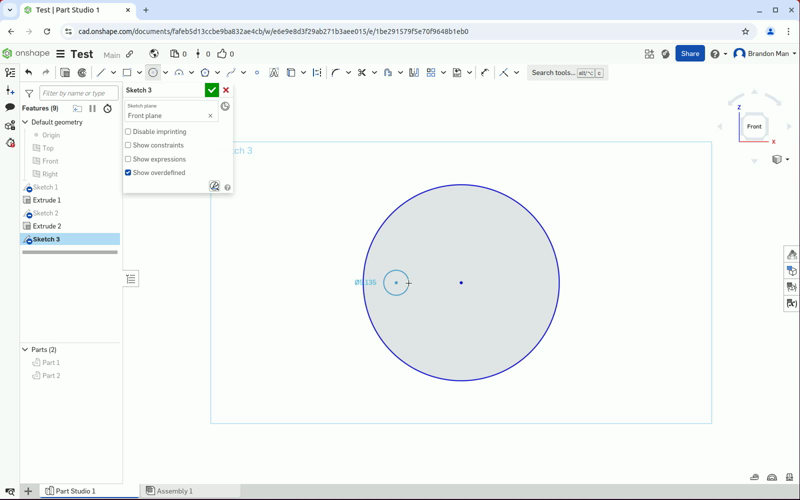
key(esc)
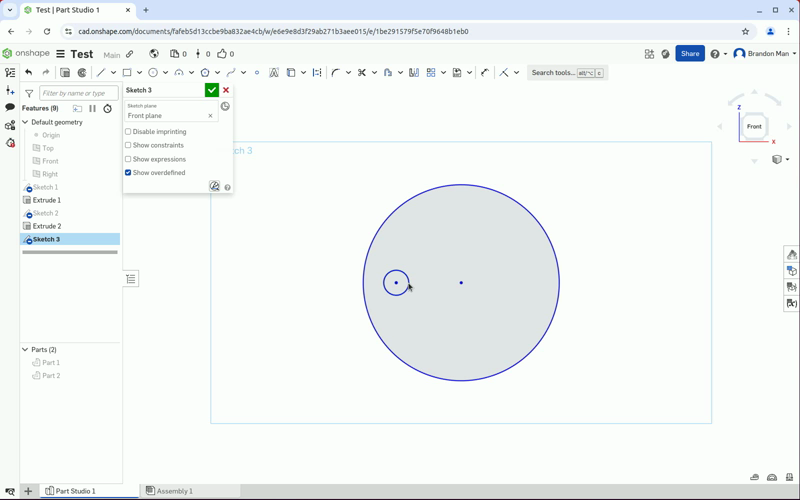
key(c)
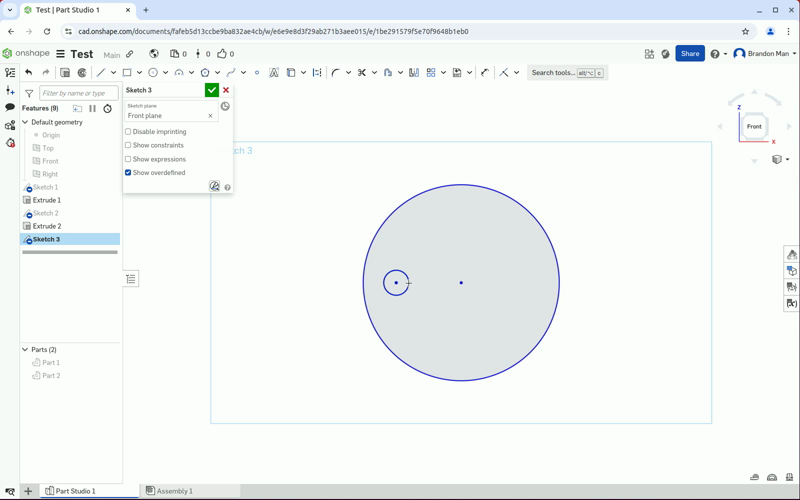
key_down(shift)
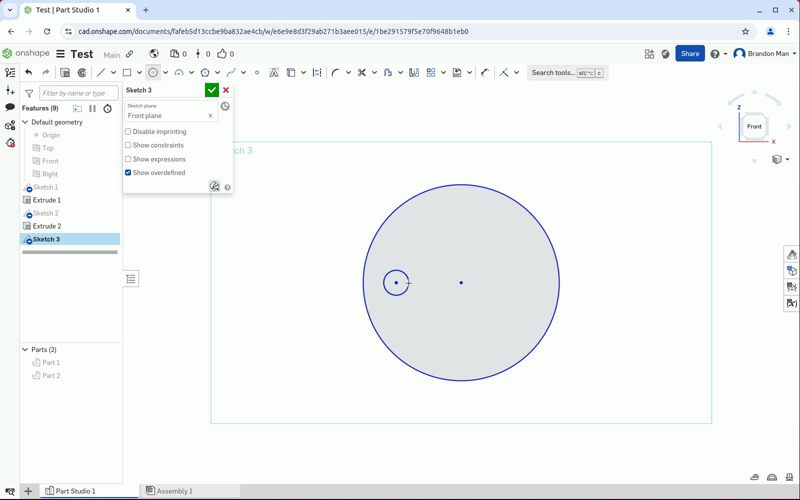
mouse_move(461, 282)
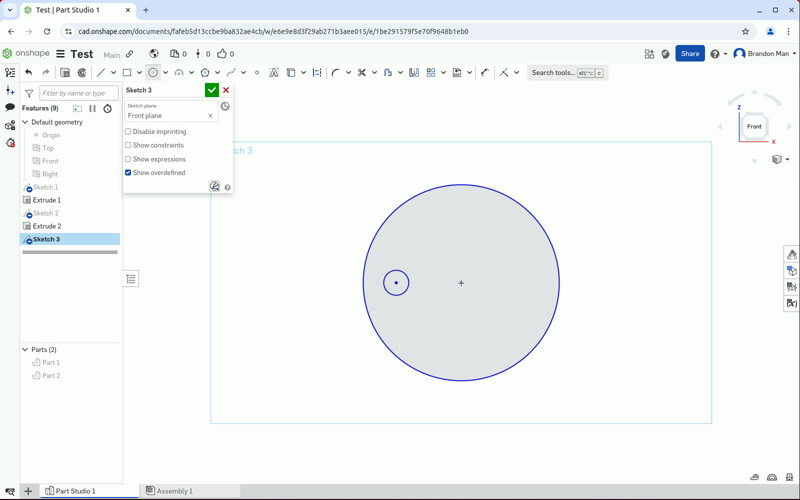
click(461, 282)
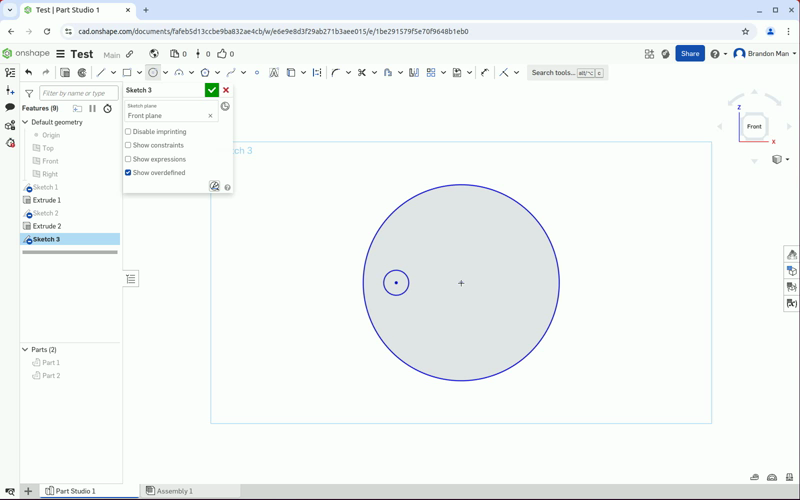
key_up(shift)
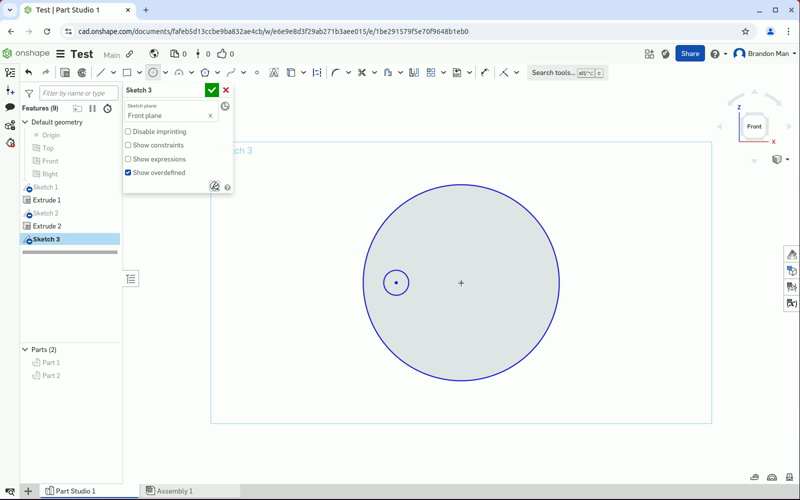
mouse_move(494, 282)
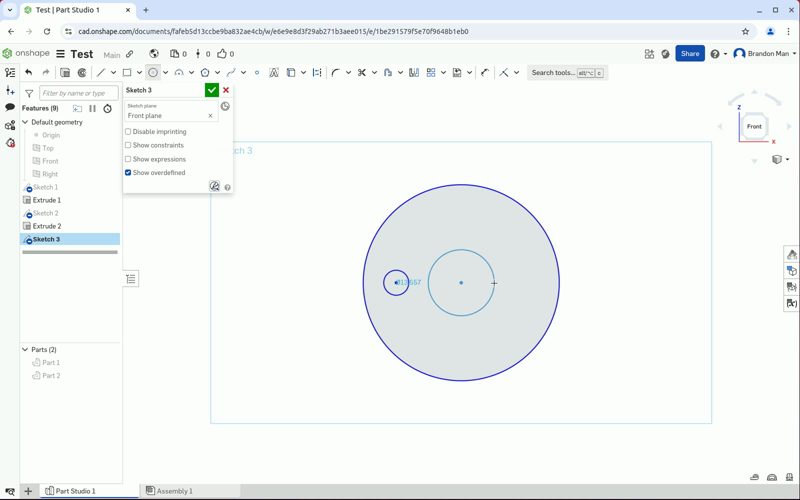
click(494, 282)
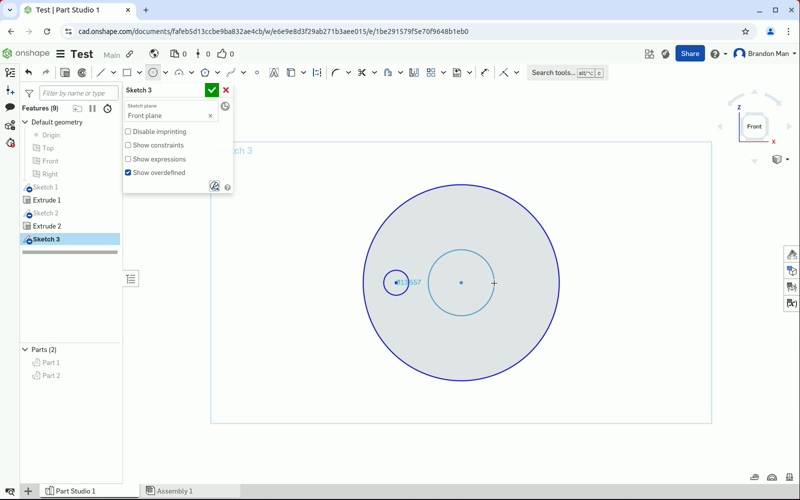
key(esc)
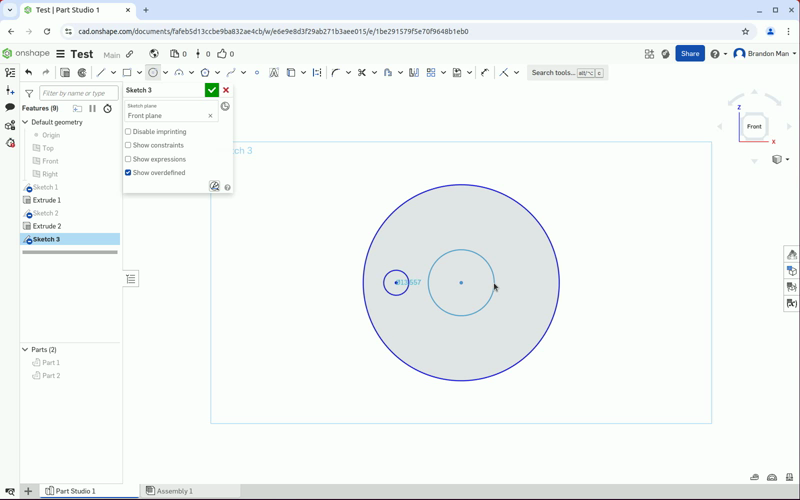
key(c)
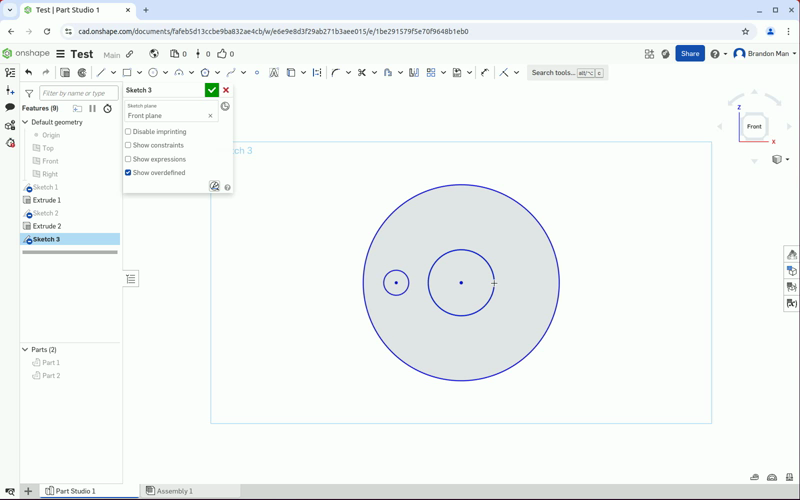
key_down(shift)
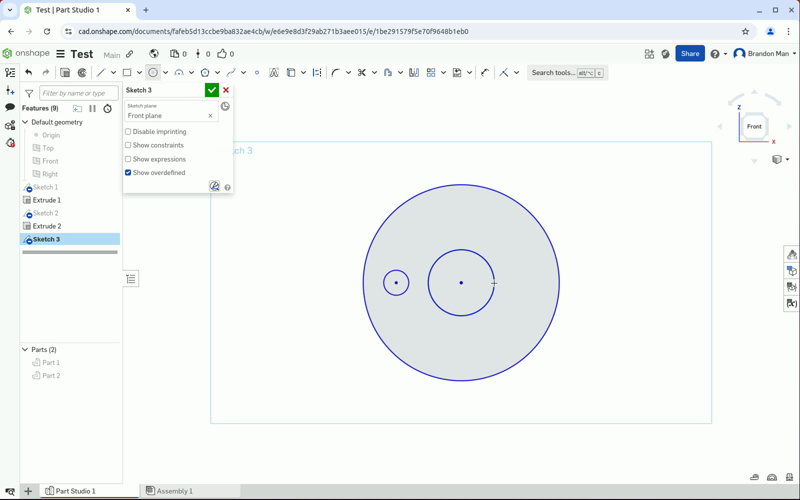
mouse_move(461, 348)
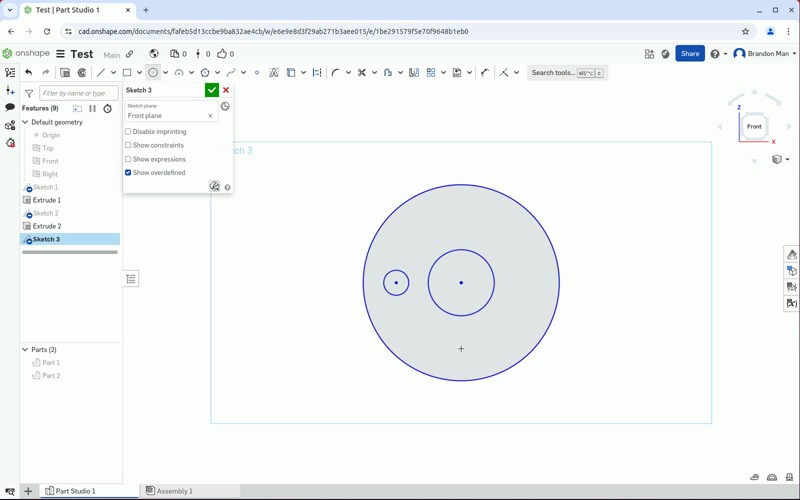
click(461, 348)
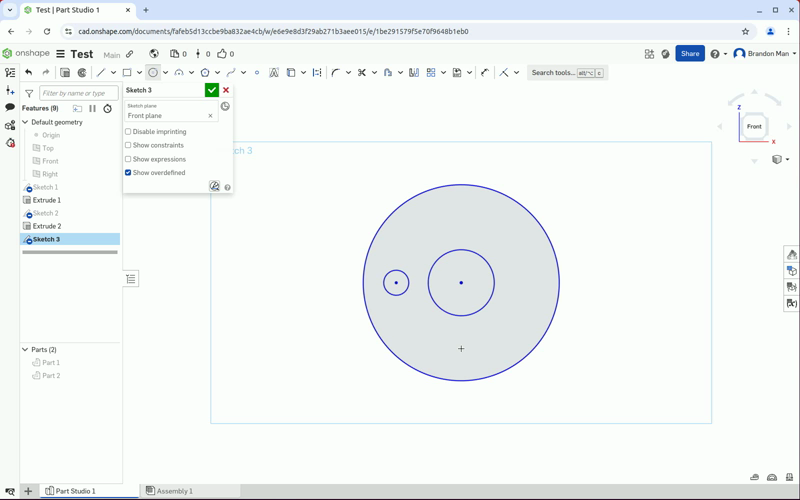
key_up(shift)
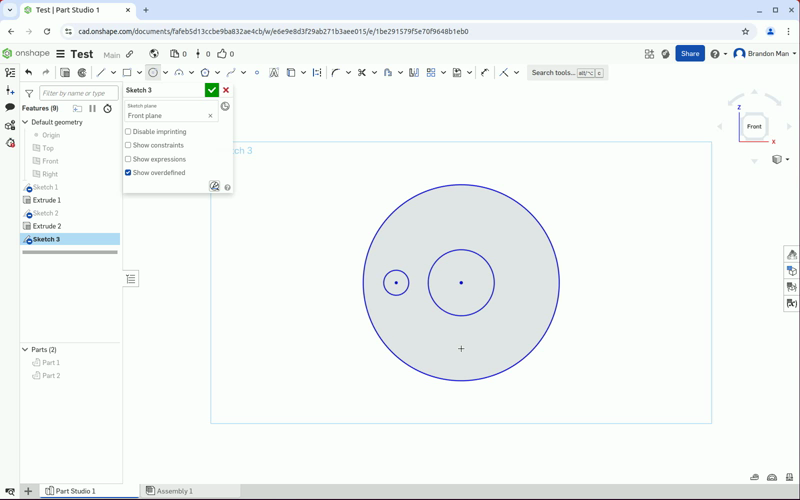
mouse_move(473, 348)
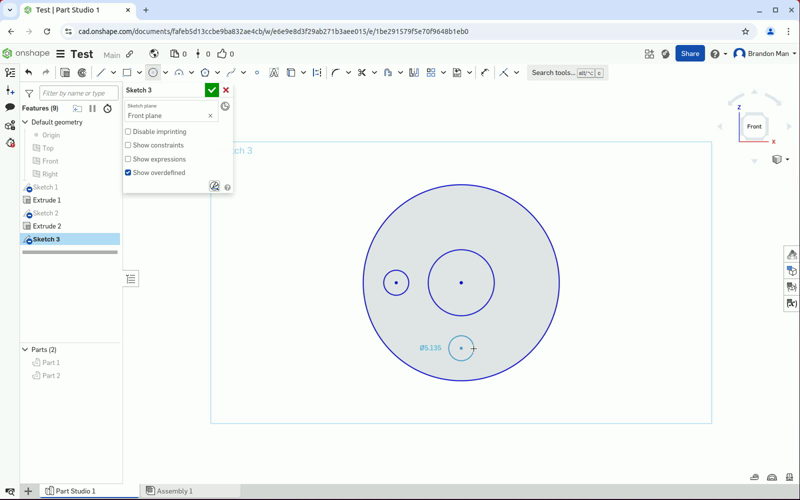
click(473, 348)
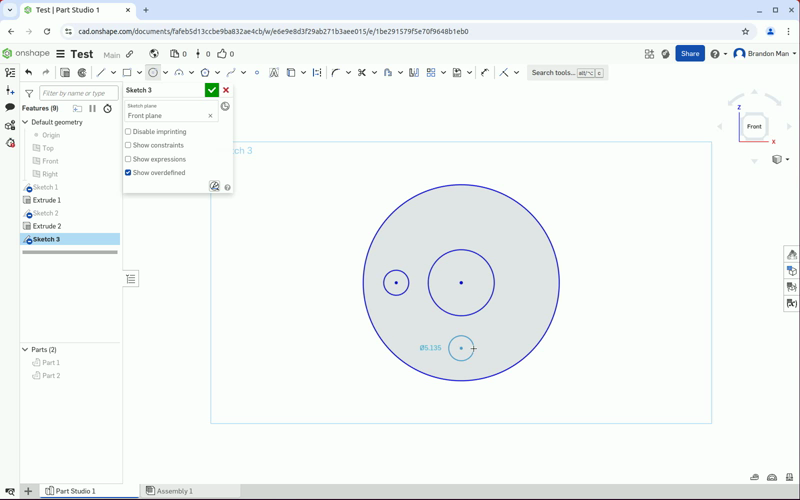
key(esc)
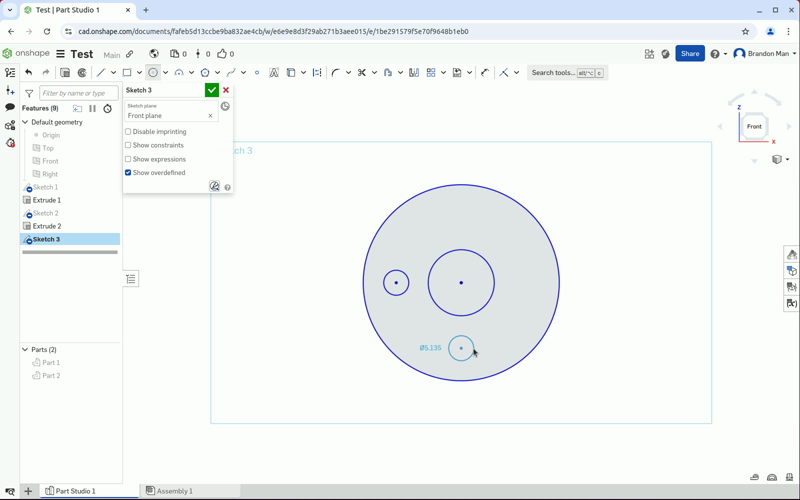
key(c)
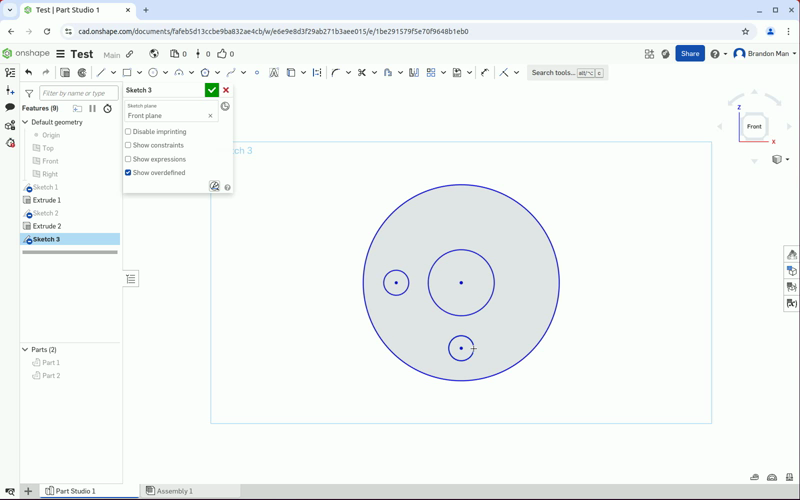
key_down(shift)
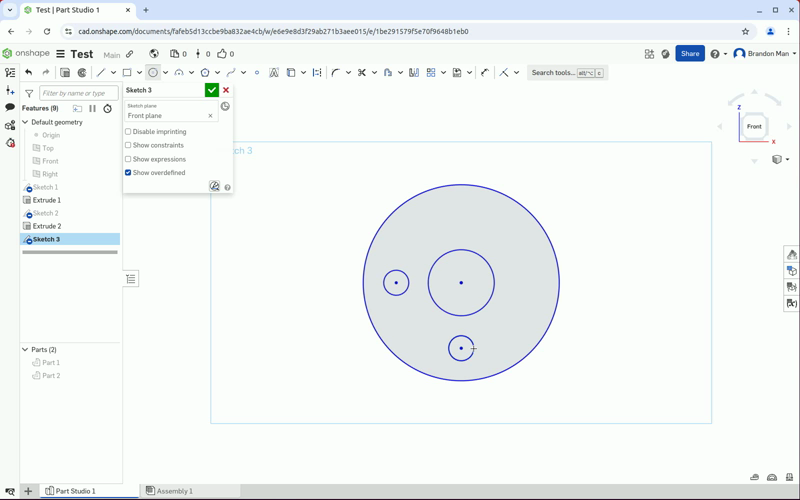
mouse_move(461, 217)
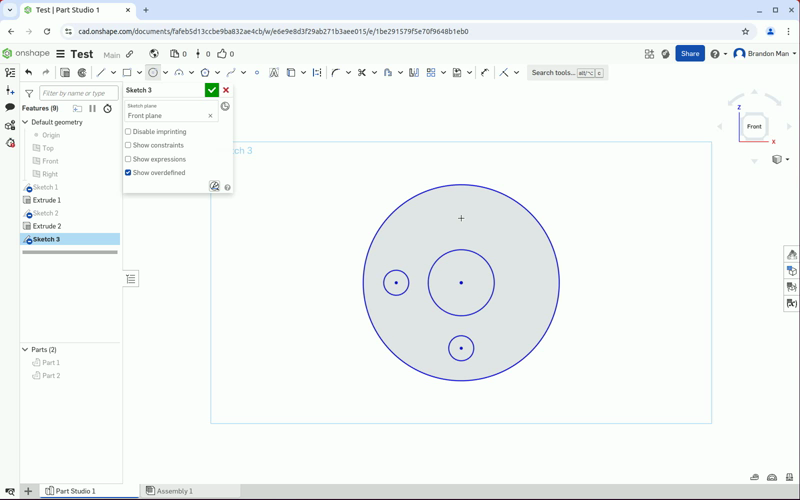
click(461, 217)
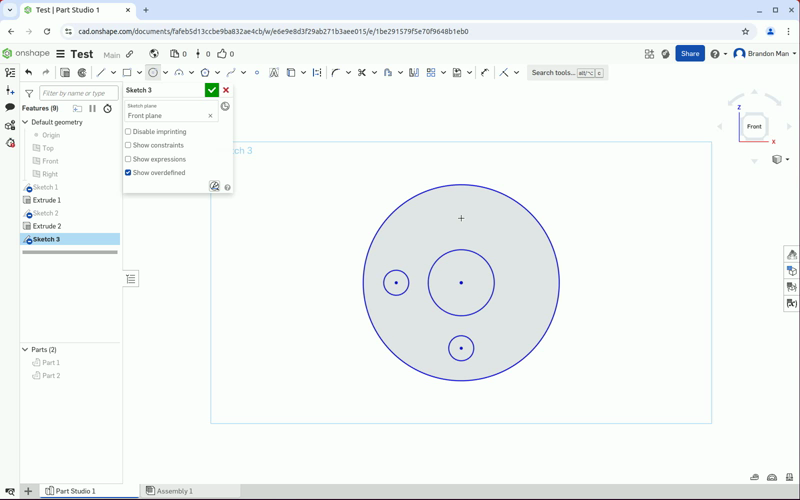
key_up(shift)
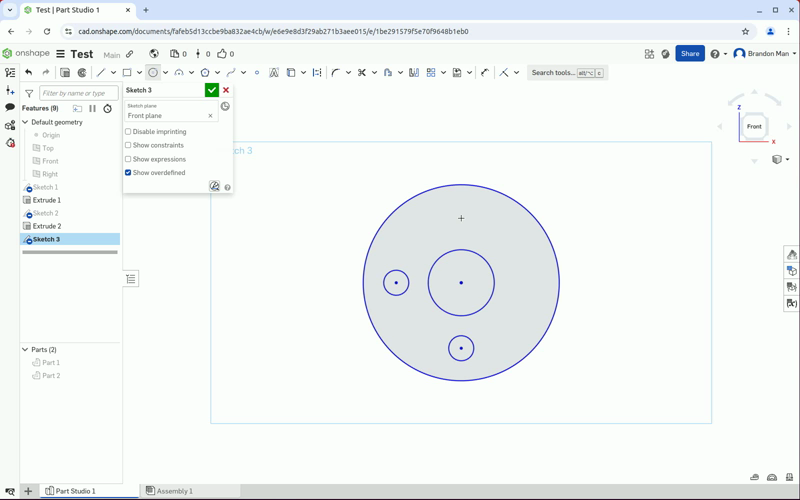
mouse_move(473, 217)
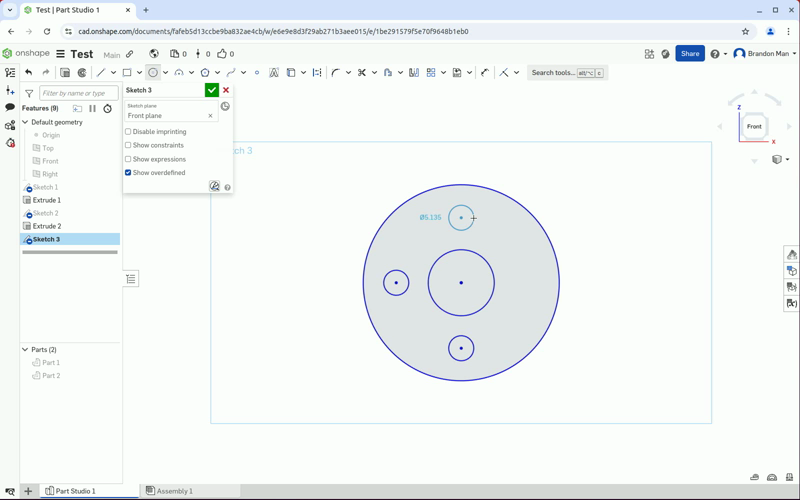
click(473, 217)
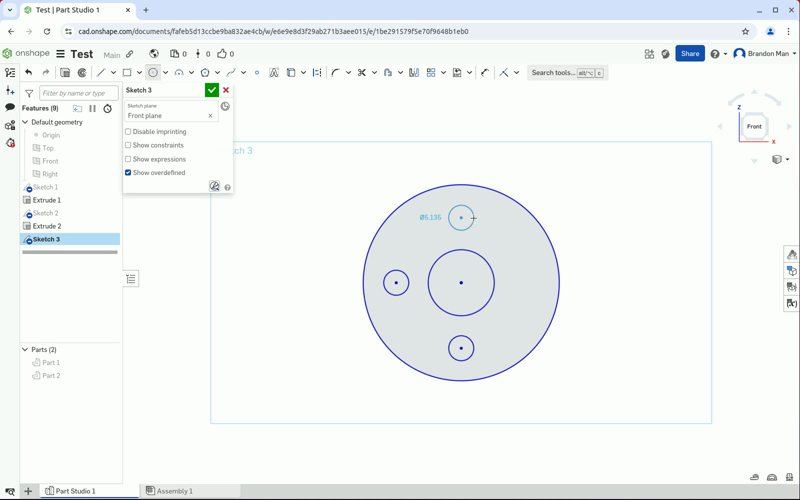
key(esc)
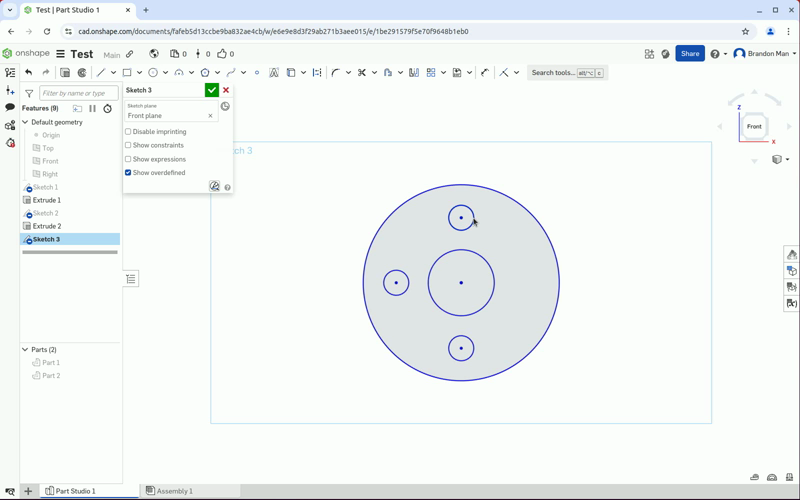
key(c)
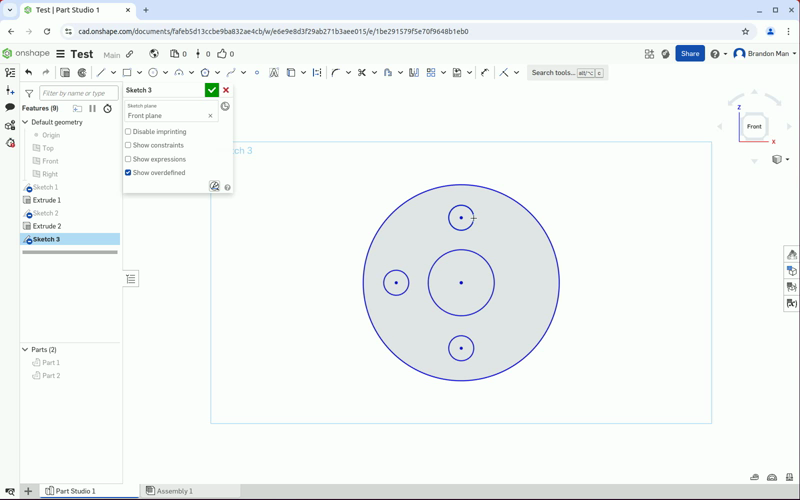
key_down(shift)
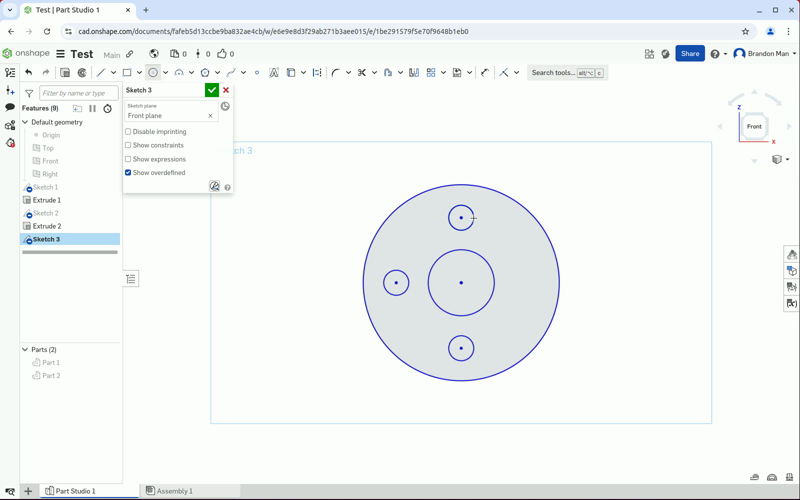
mouse_move(524, 282)
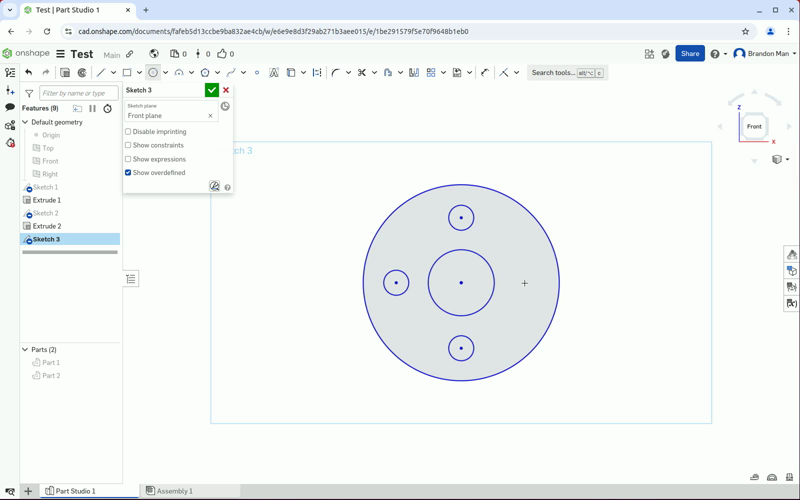
click(524, 282)
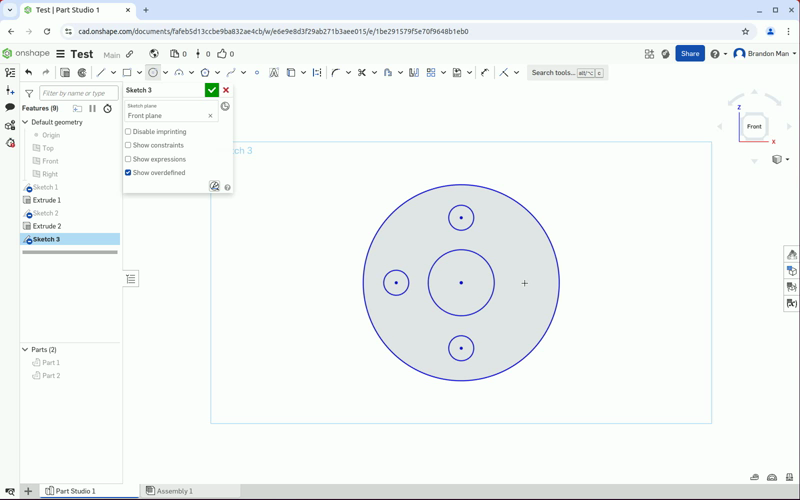
key_up(shift)
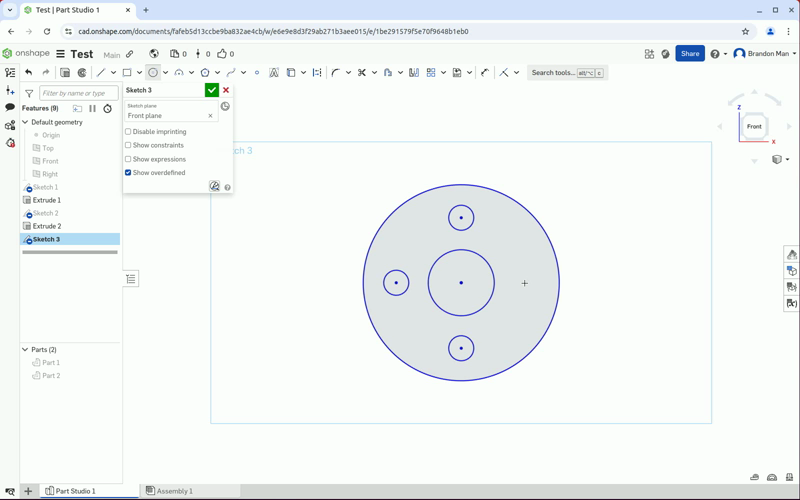
mouse_move(537, 282)
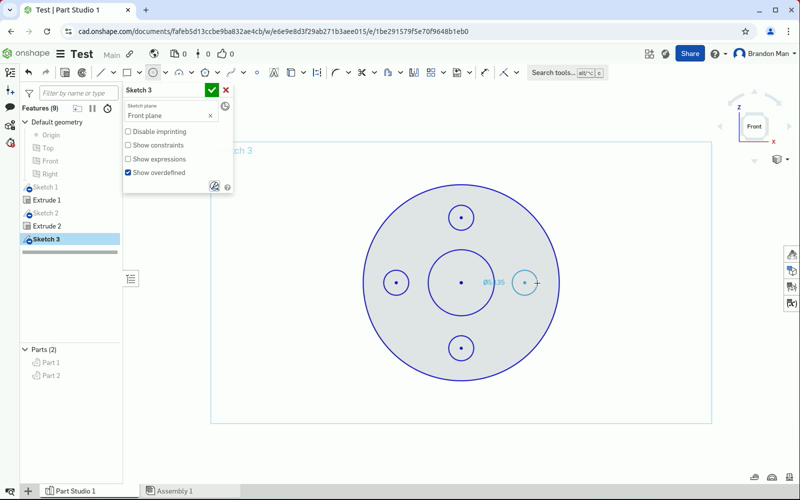
click(537, 282)
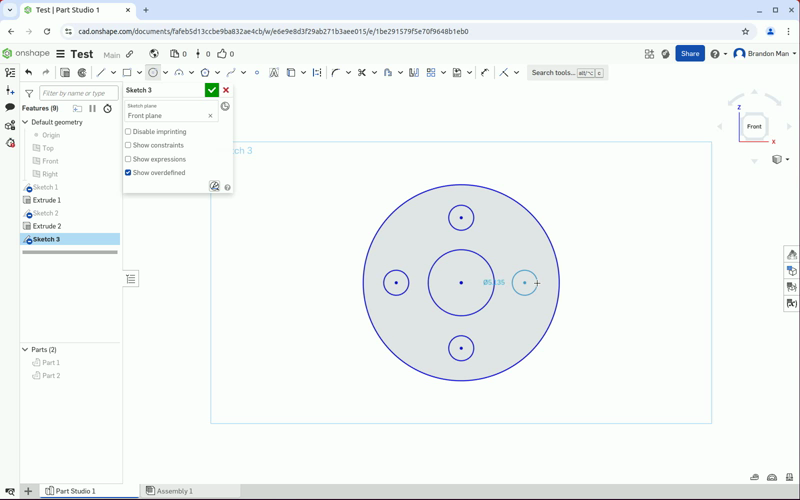
key(esc)
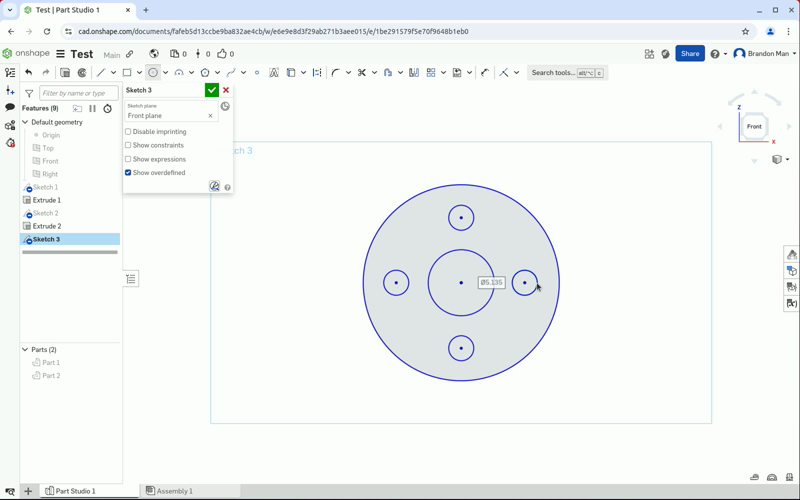
mouse_move(414, 234)
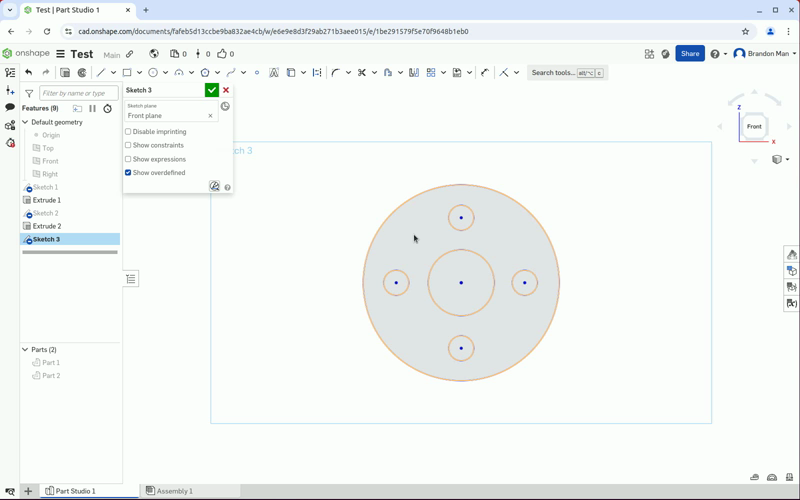
click(414, 234)
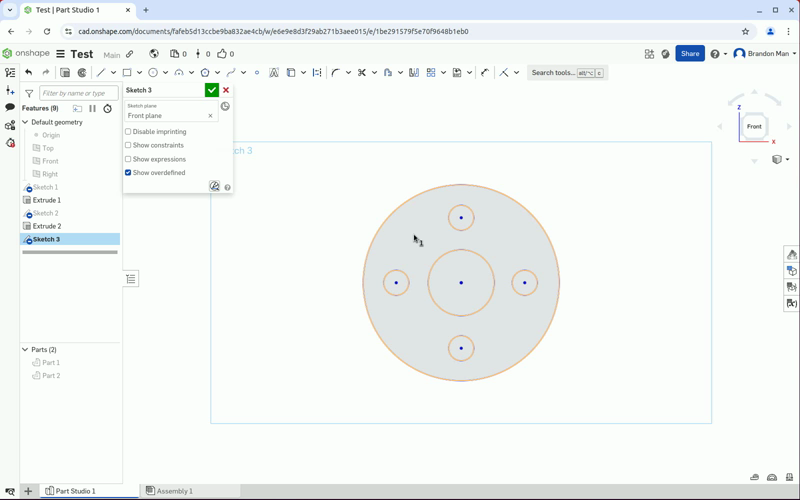
mouse_move(73, 352)
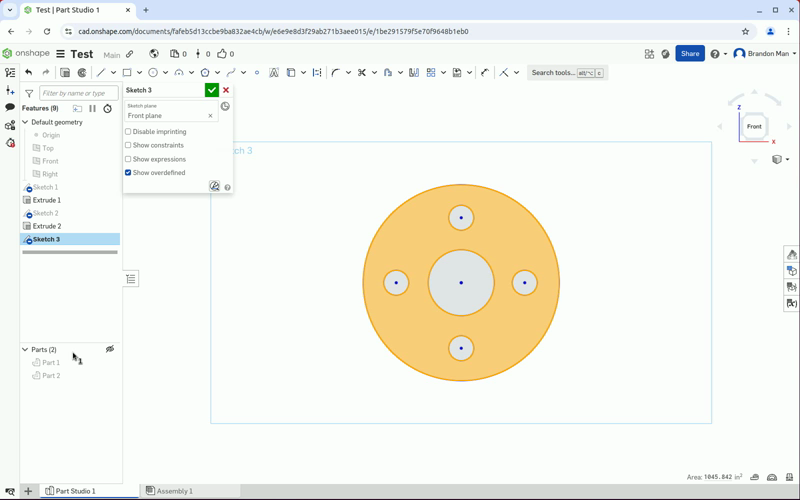
key(shift+y)
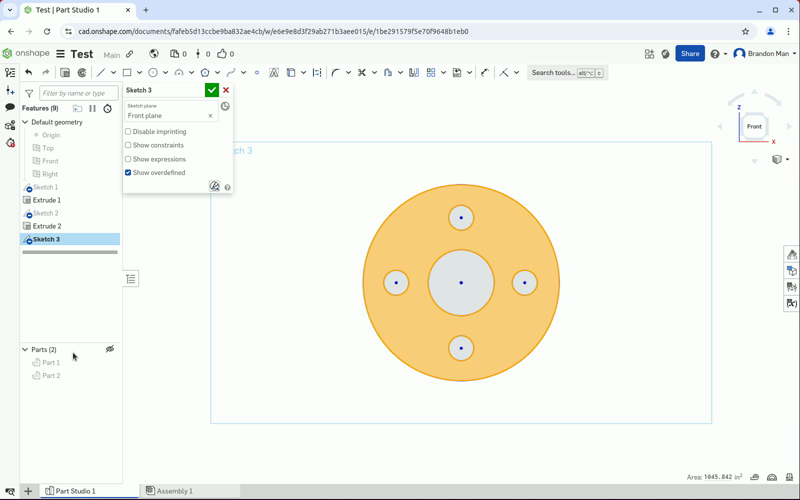
key(shift+e)
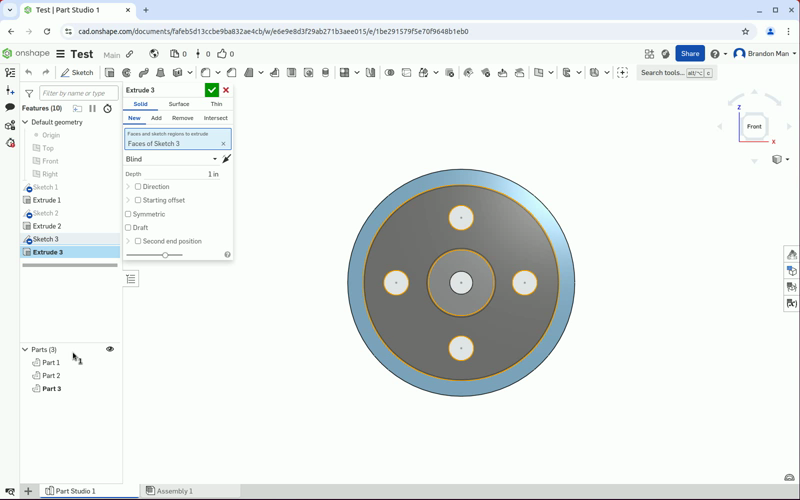
mouse_move(143, 106)
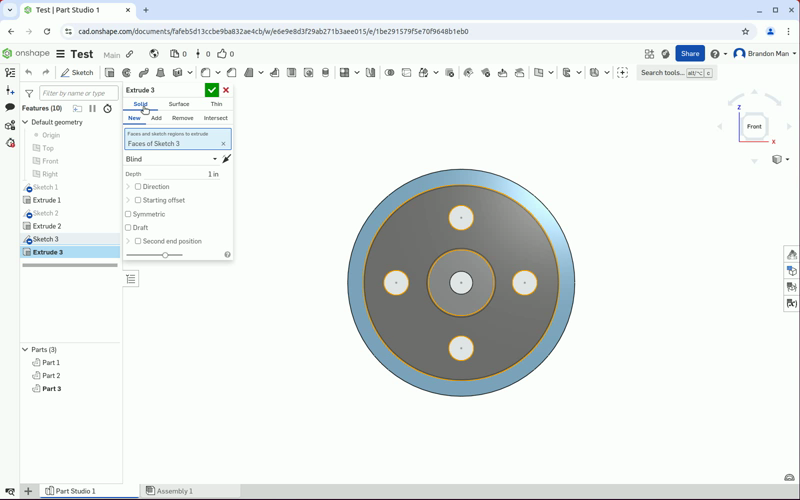
click(143, 106)
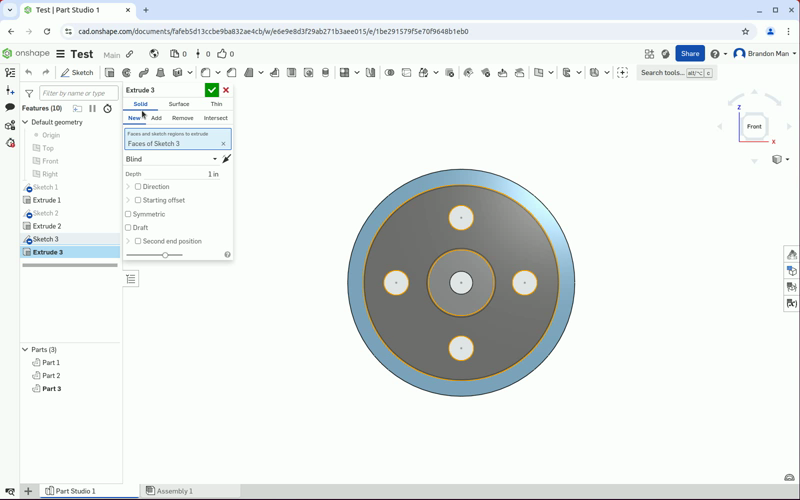
mouse_move(137, 120)
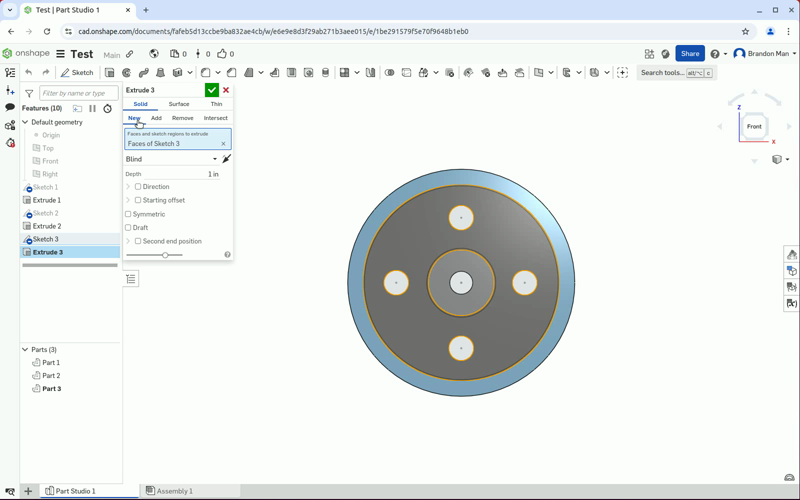
click(137, 120)
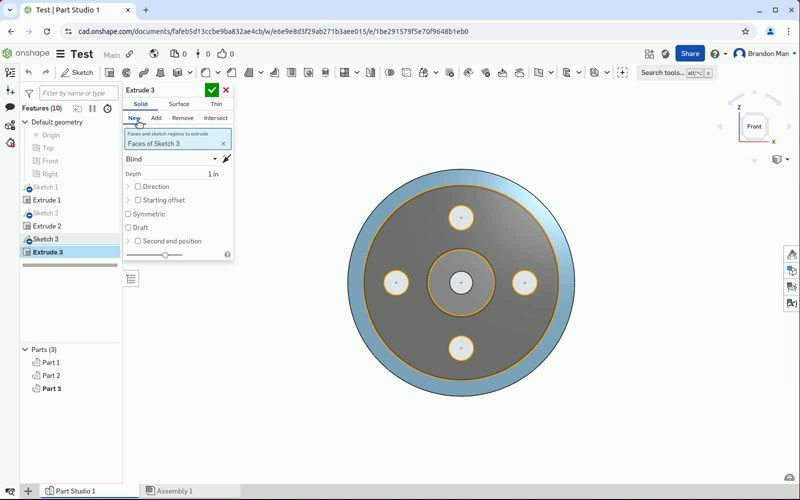
key(tab, 4)
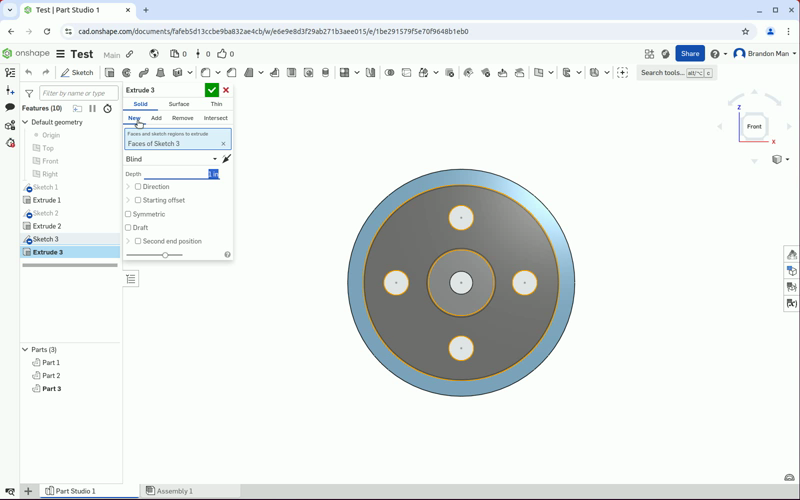
text(4.814)
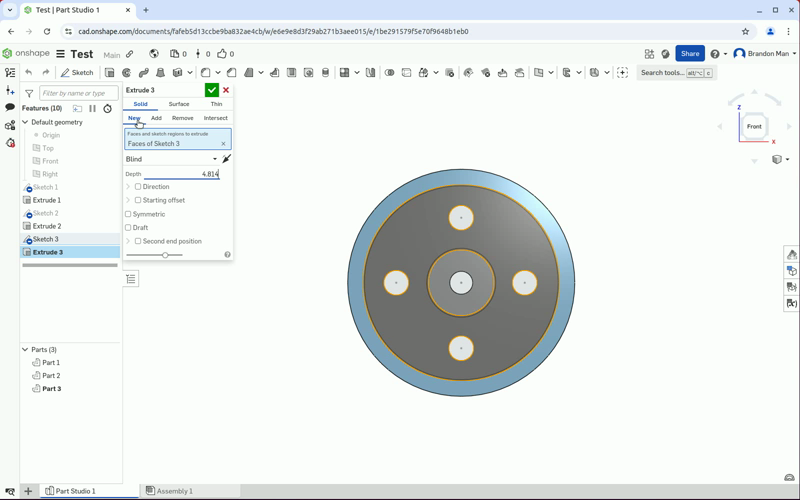
key(tab, 3)
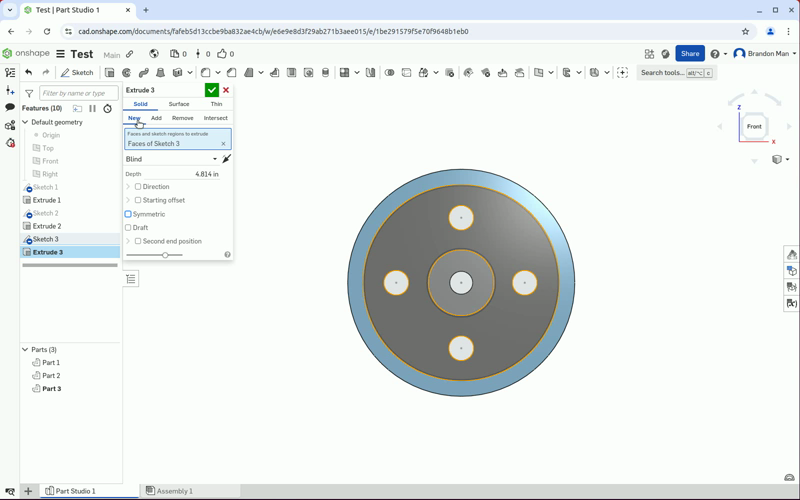
key(space)
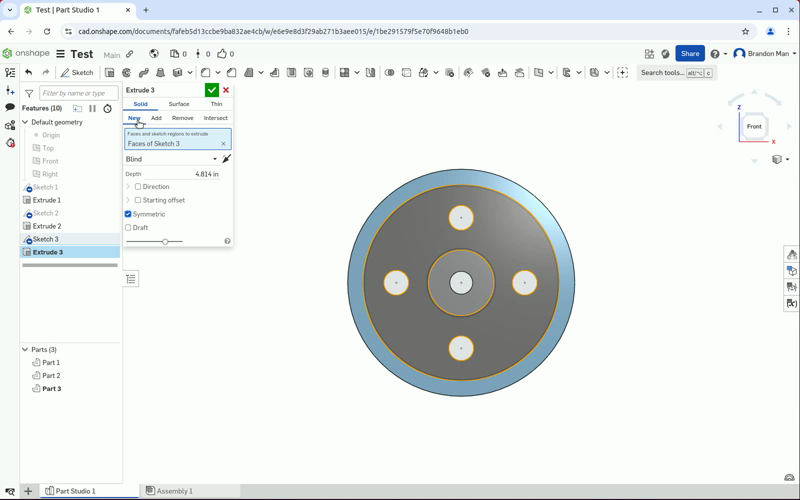
key(enter)
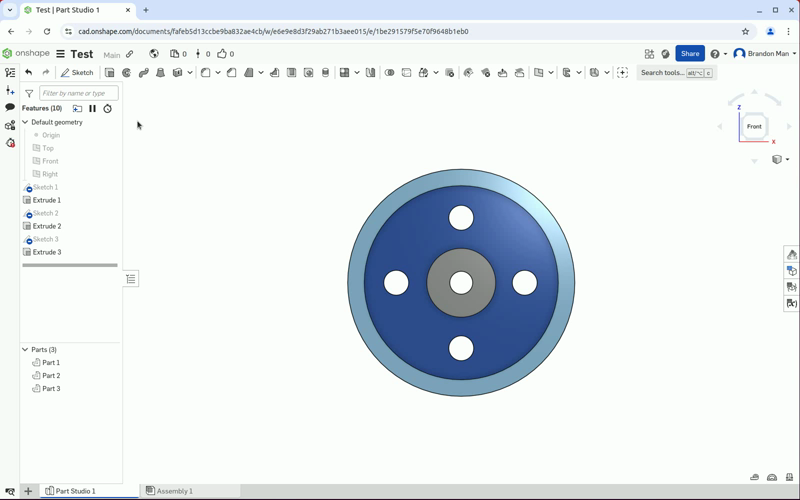
key(shift+h)
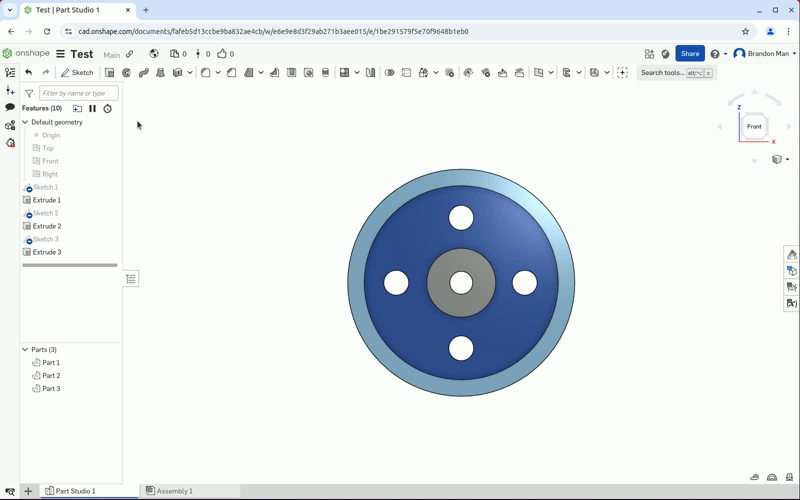
key(shift+h)
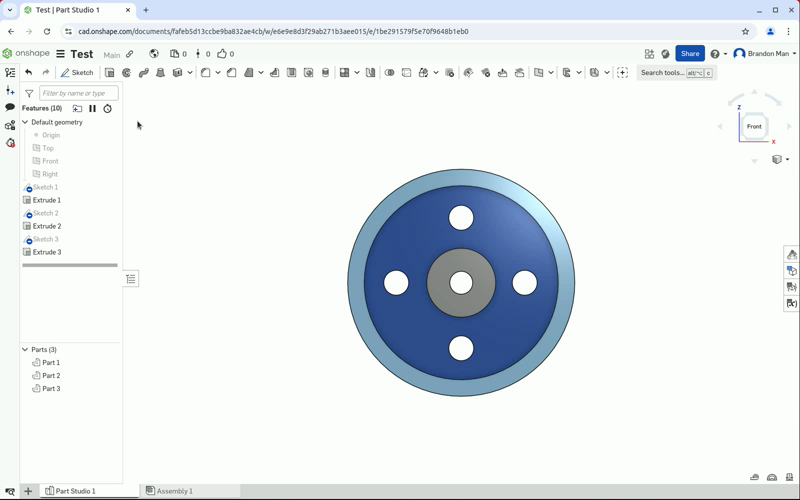
key(shift+7)
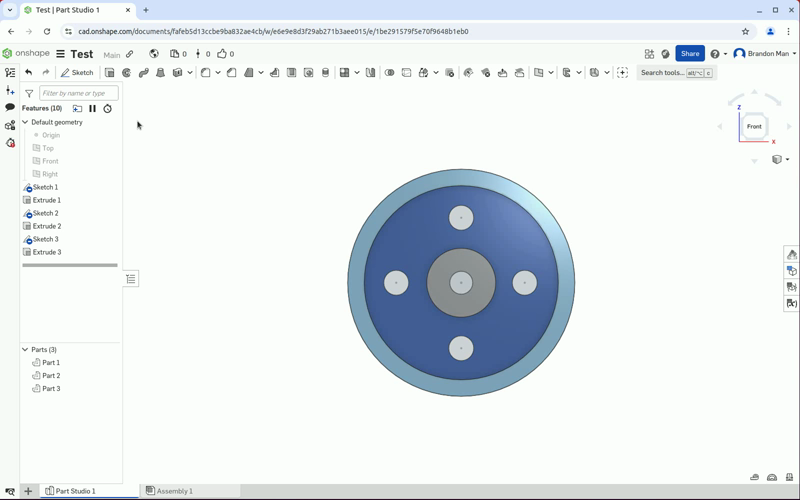
key(left, 2)
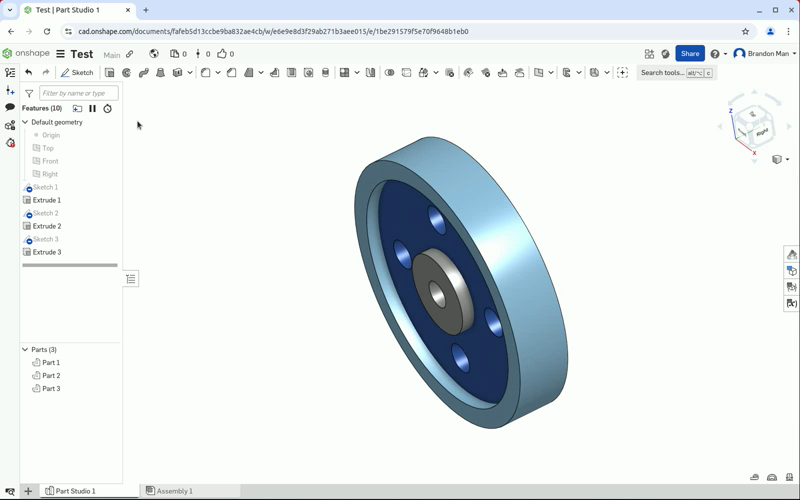
key(down, 2)
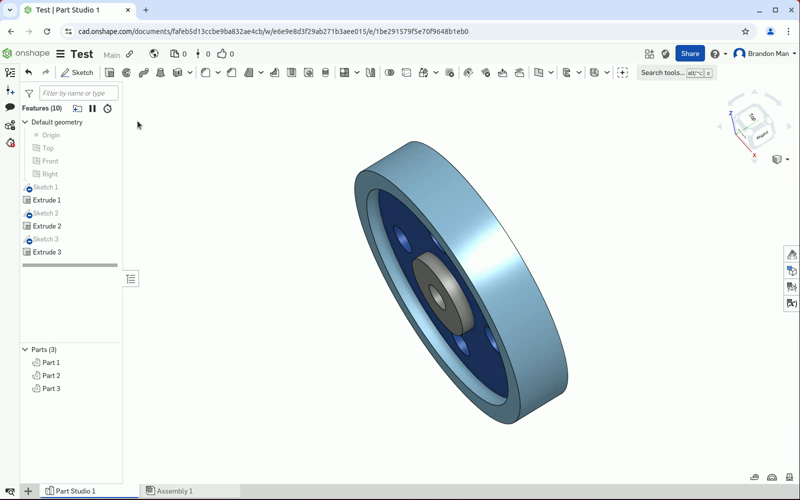
key(up, 2)
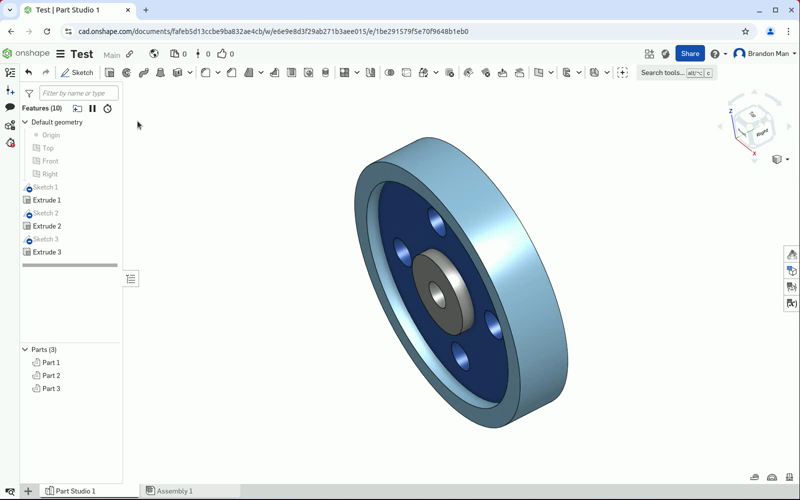
key(right, 2)
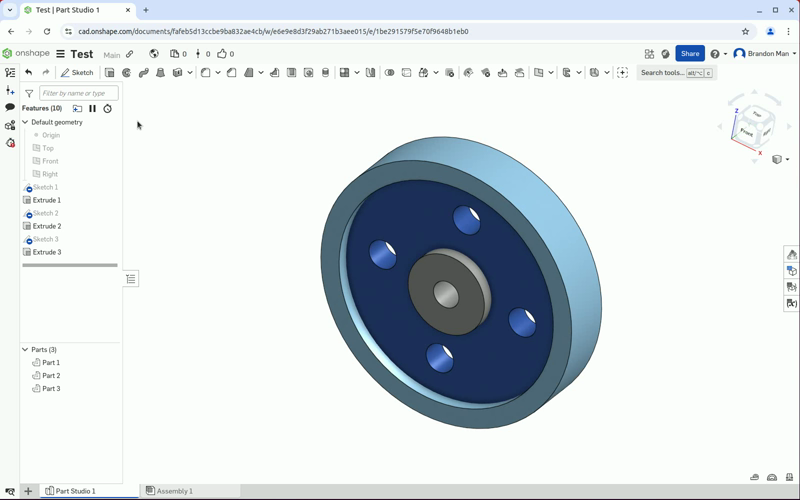
mouse_move(73, 189)
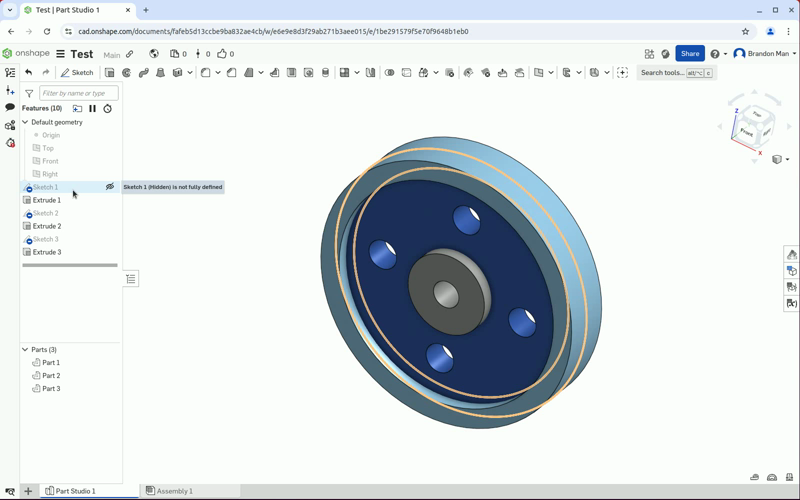
click(73, 189)